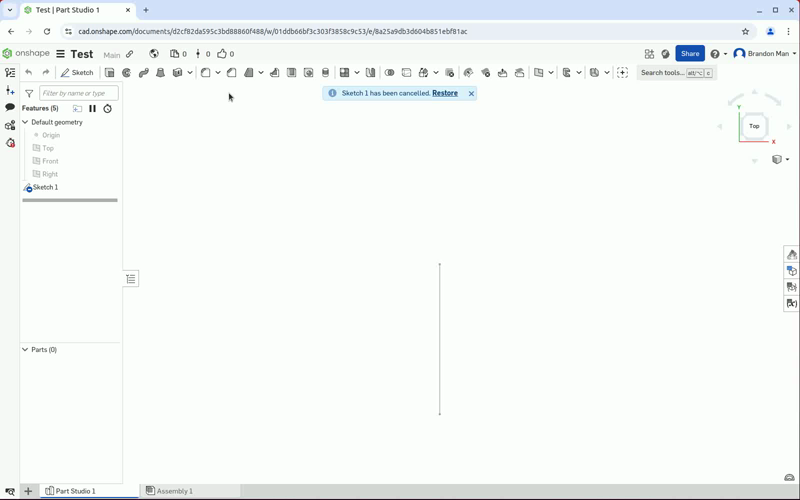
key(shift+h)
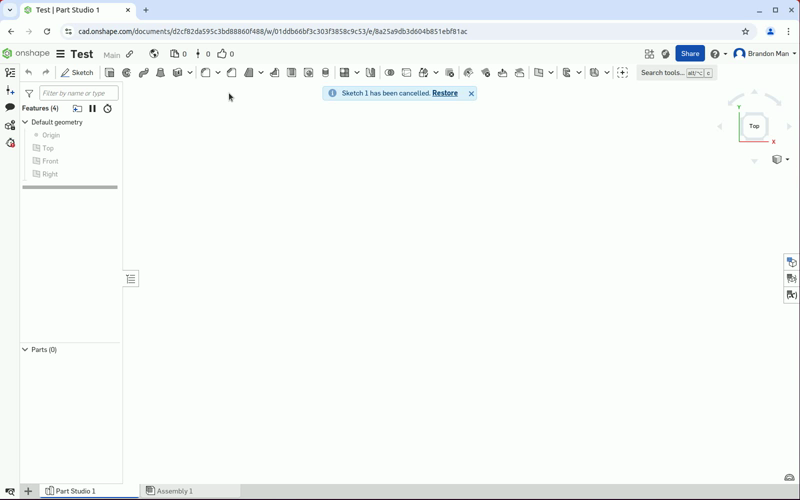
mouse_move(73, 352)
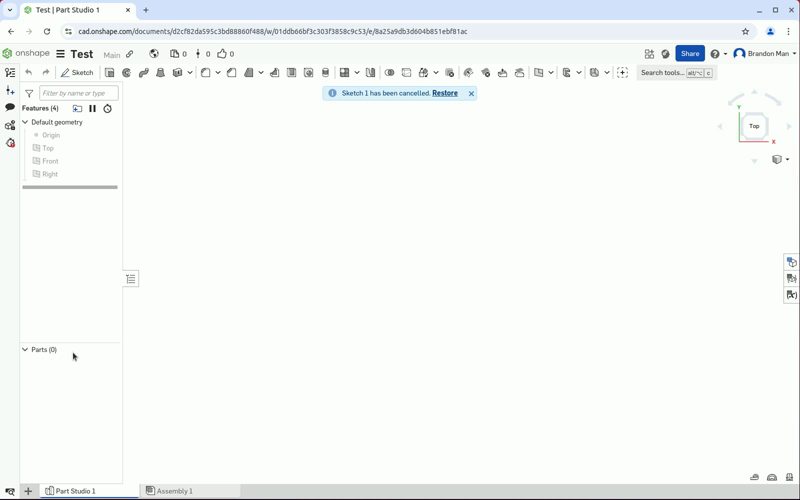
key(y)
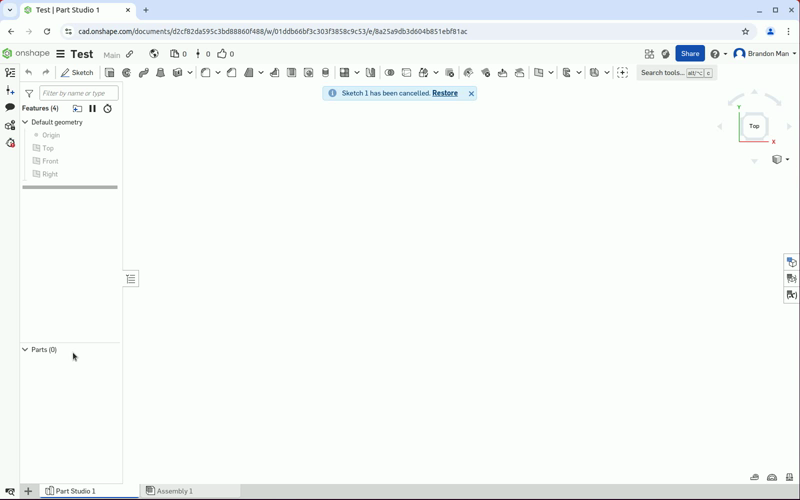
key(shift+p)
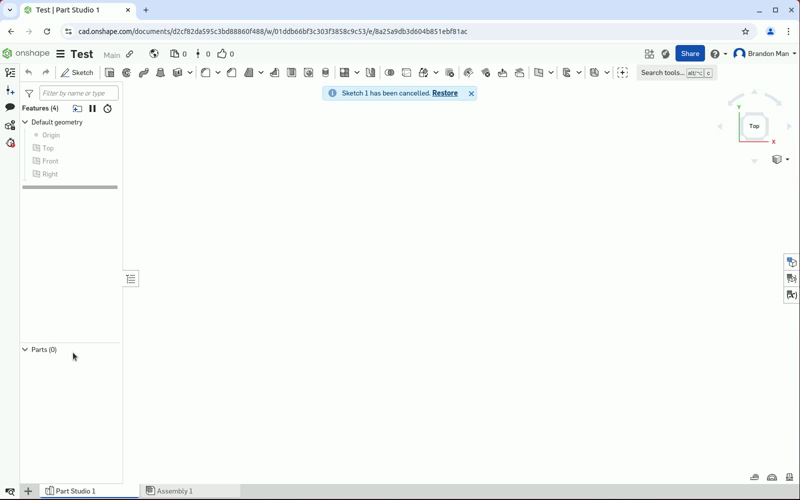
key(space)
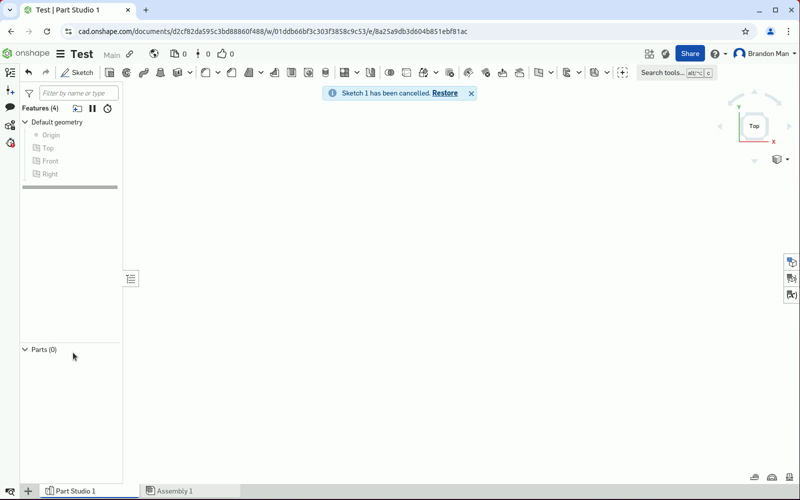
key_down(shift)
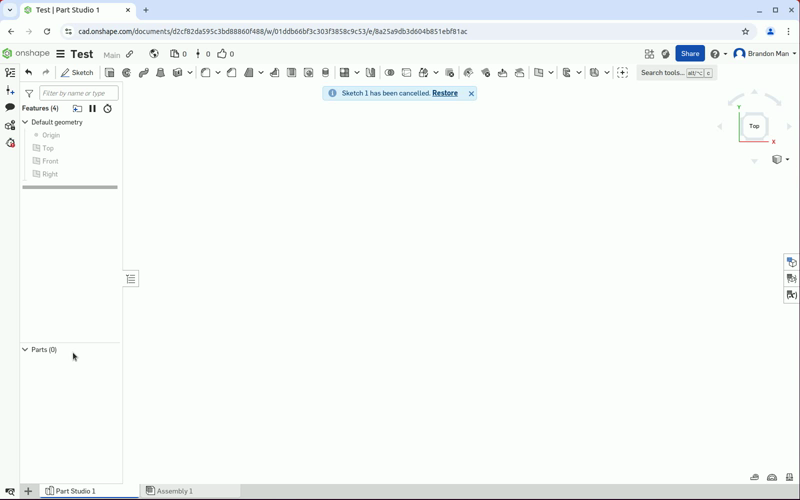
key(up)
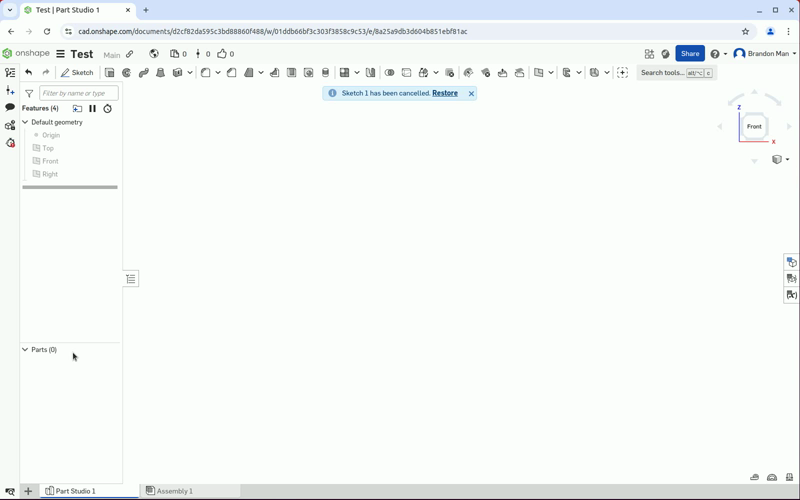
key_up(shift)
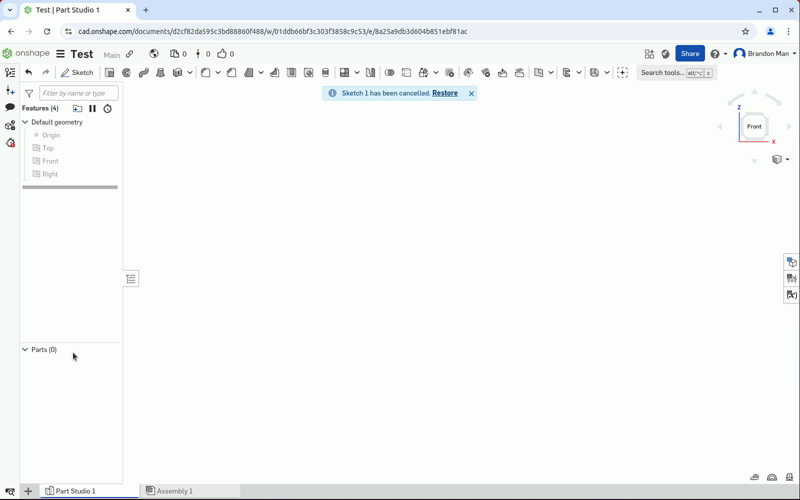
mouse_move(73, 352)
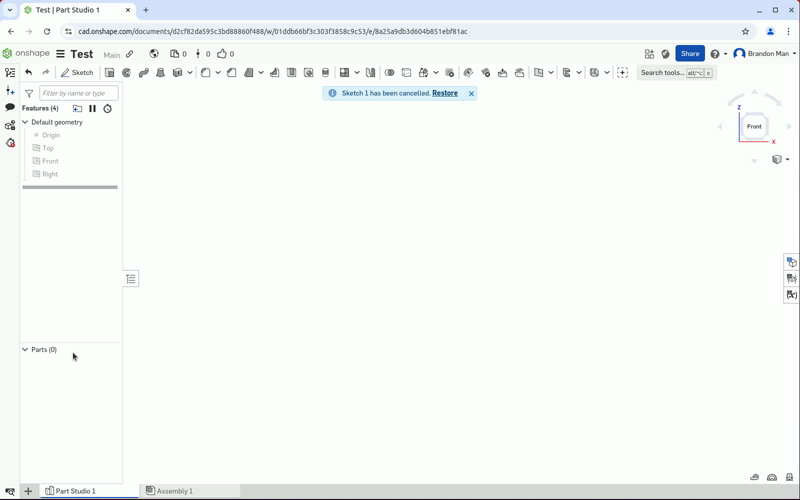
key(shift+y)
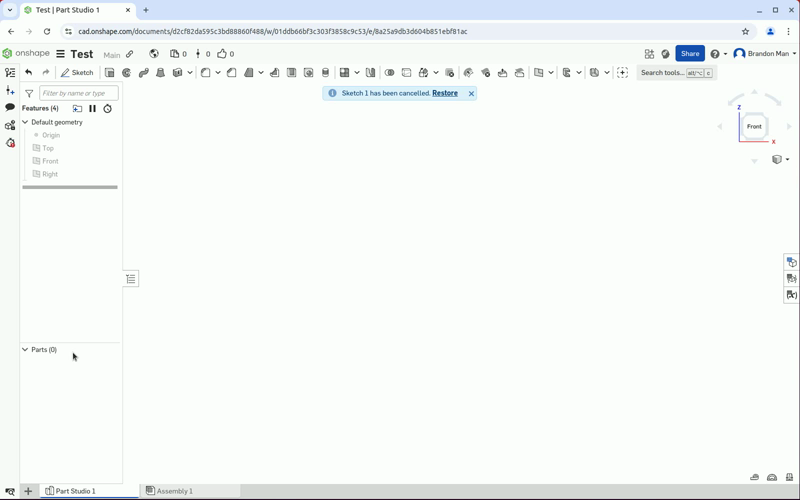
key(shift+s)
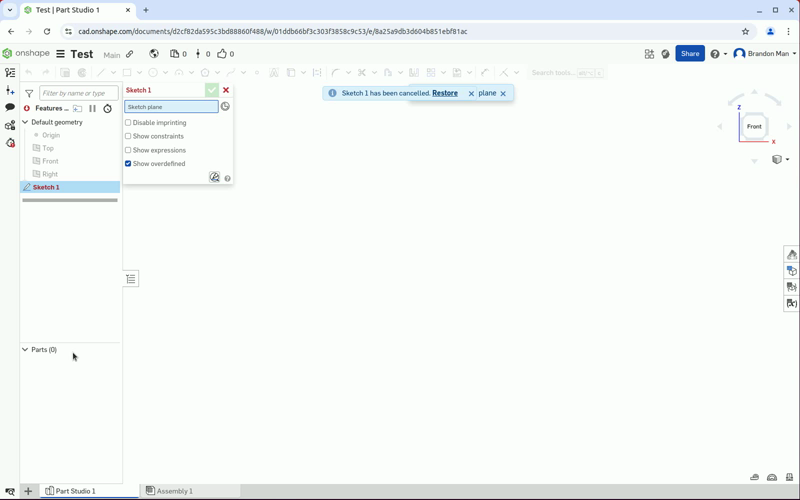
mouse_move(73, 163)
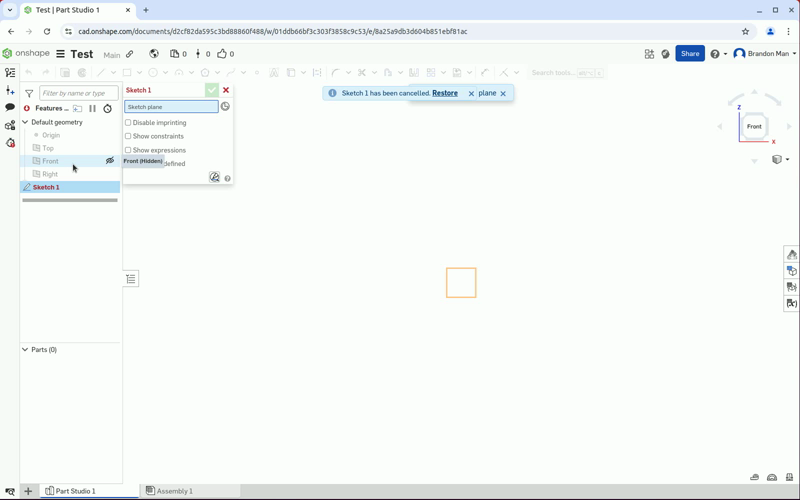
click(73, 163)
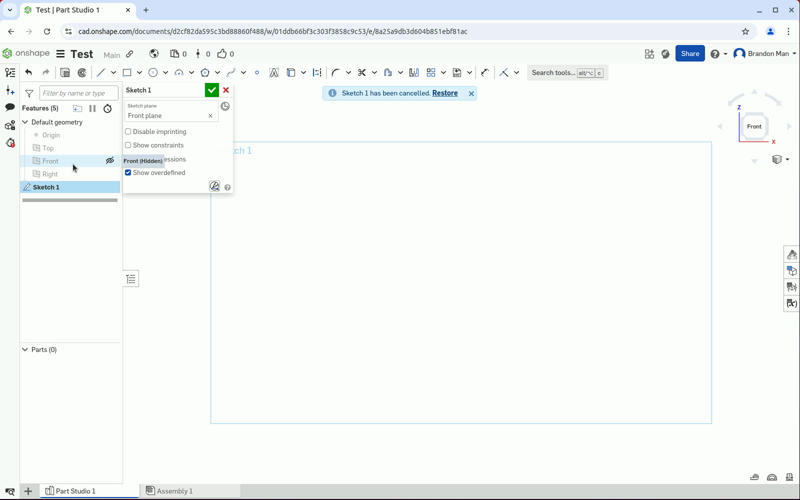
mouse_move(73, 352)
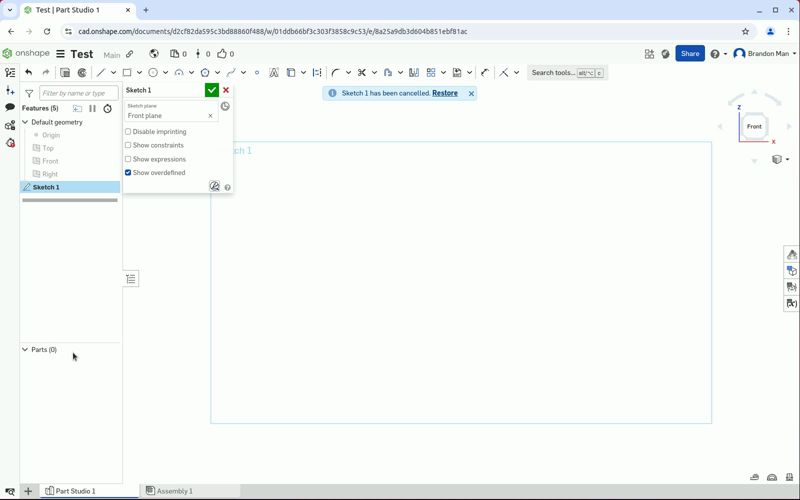
key(y)
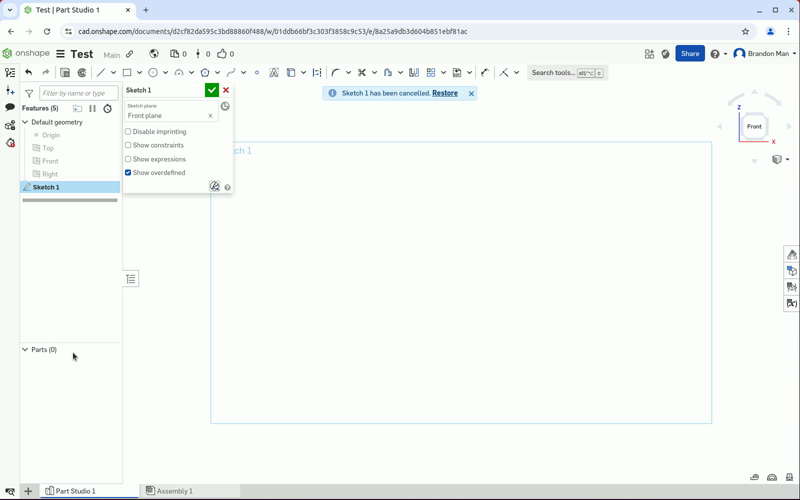
key(l)
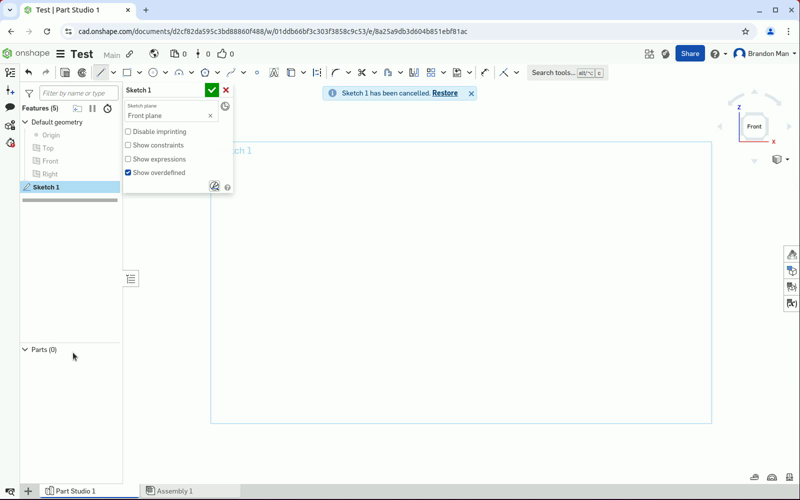
key_down(shift)
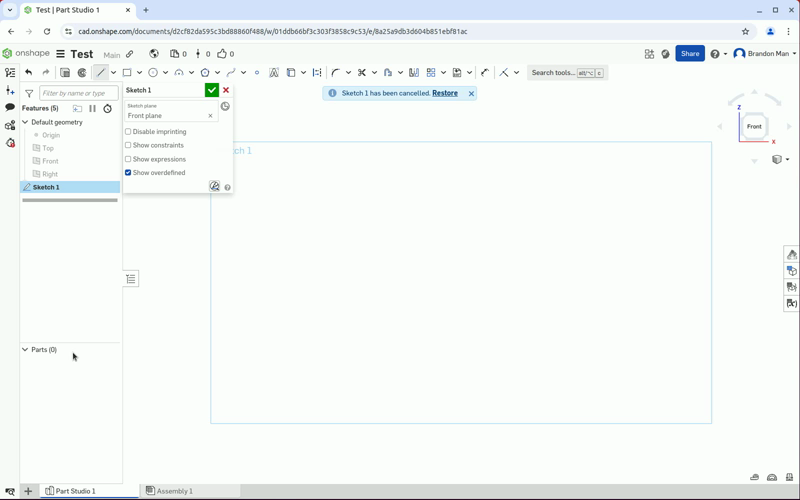
mouse_move(429, 282)
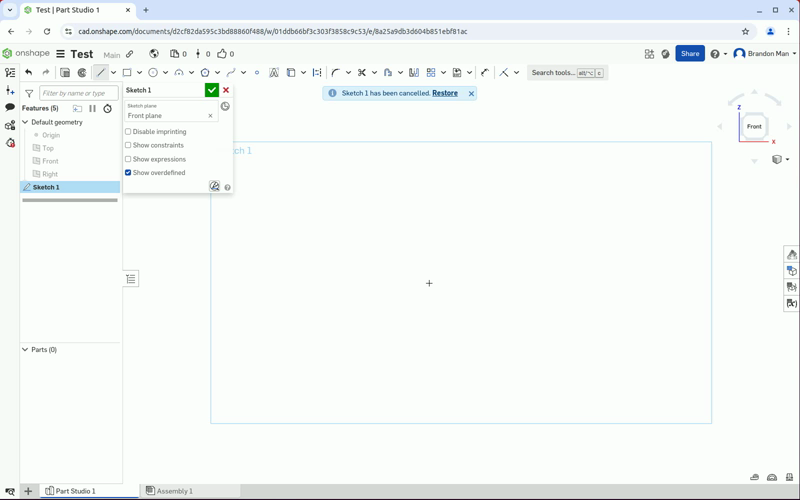
click(429, 282)
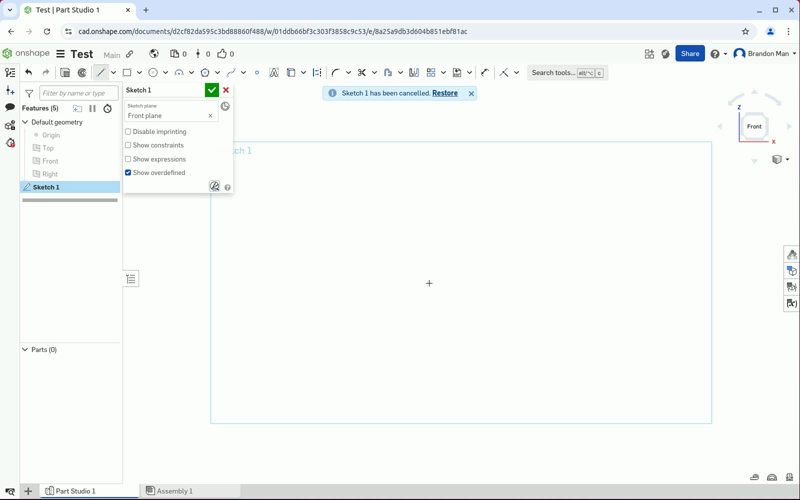
key_up(shift)
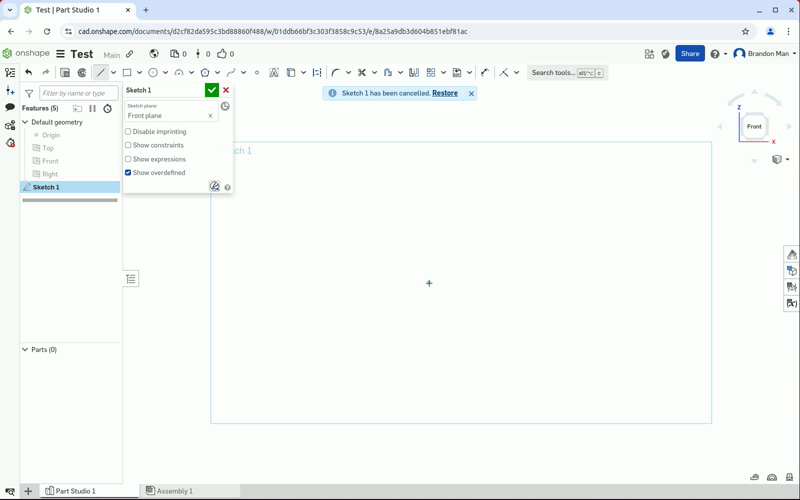
key_down(shift)
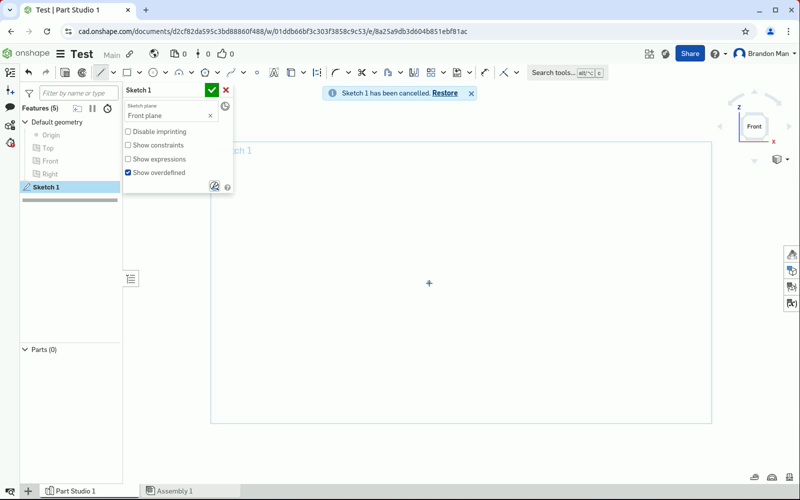
mouse_move(459, 282)
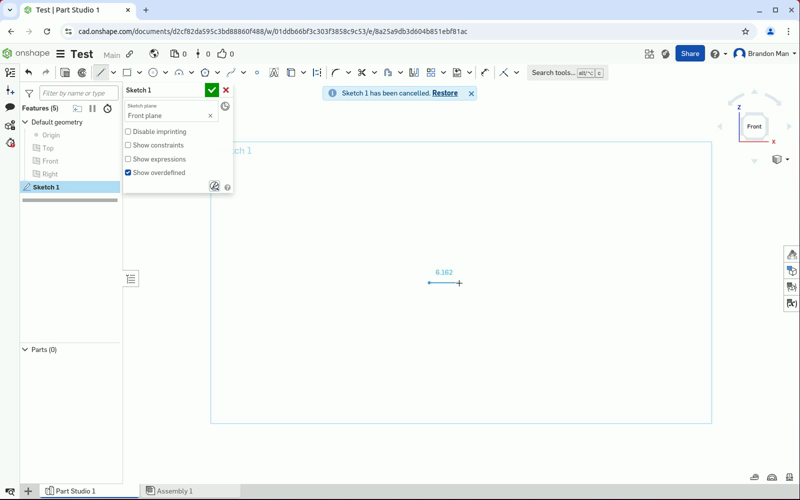
mouse_move(461, 282)
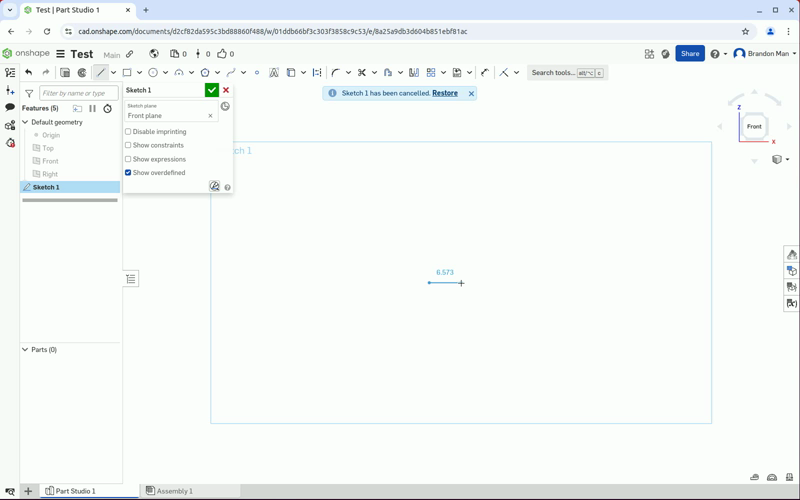
click(461, 282)
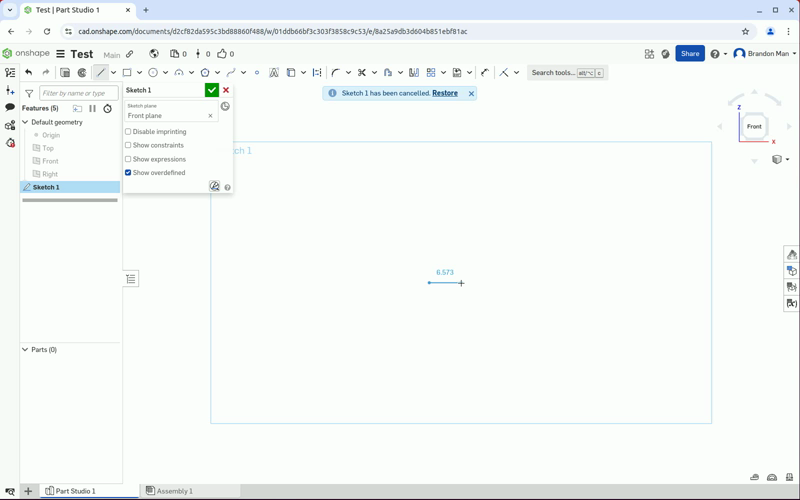
key_up(shift)
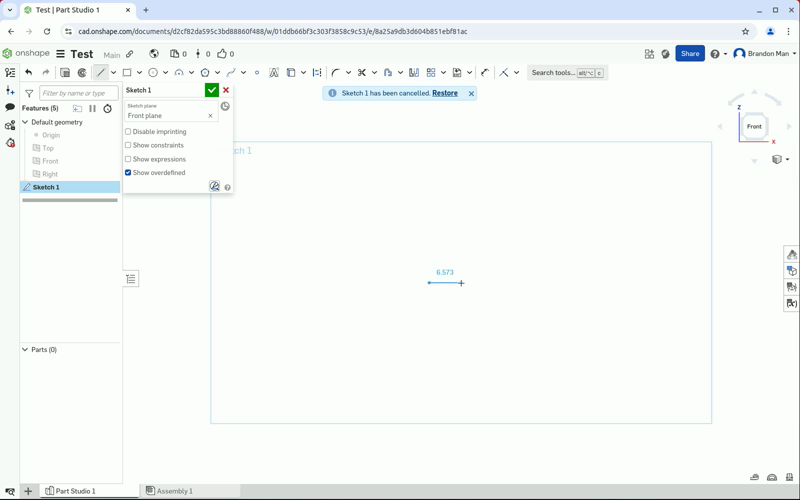
key_down(shift)
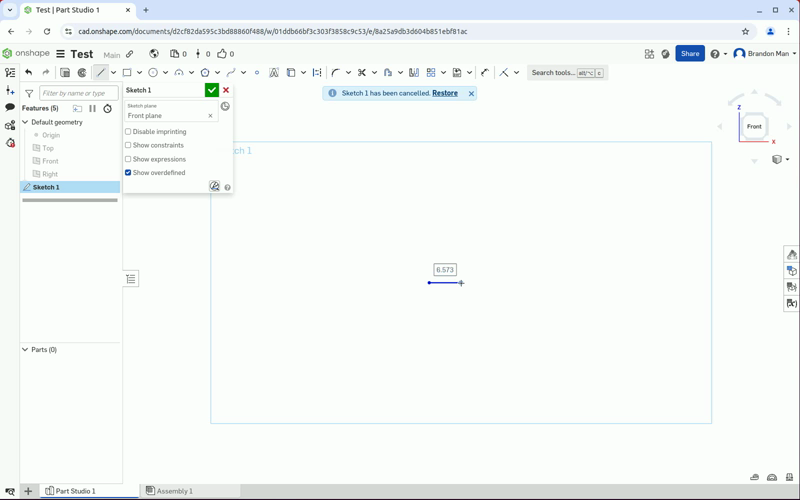
mouse_move(461, 170)
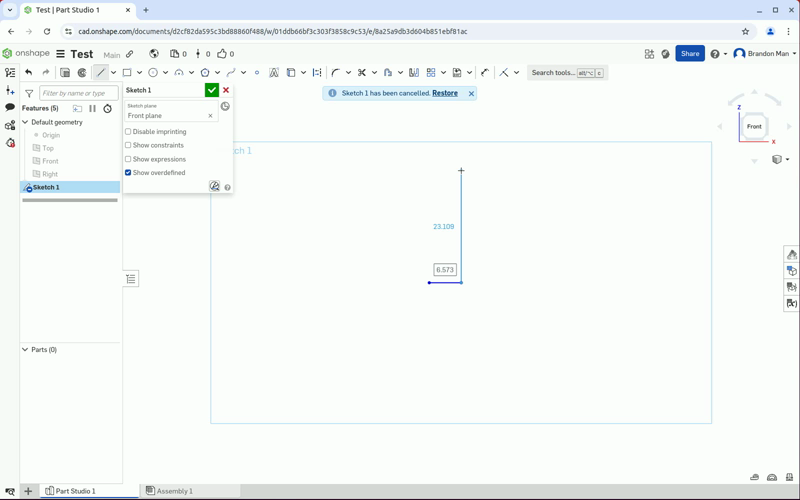
click(461, 170)
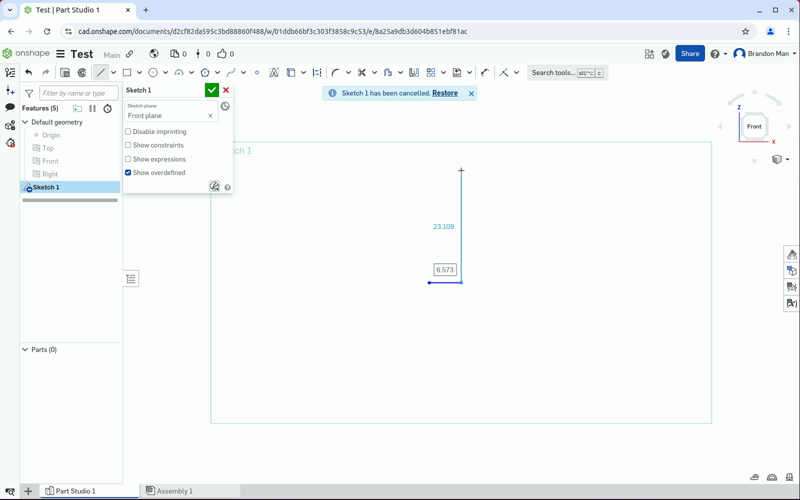
key_up(shift)
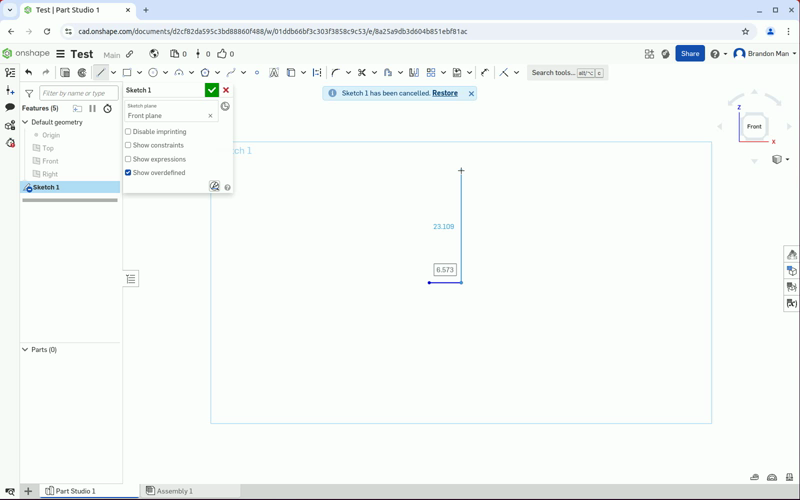
key_down(shift)
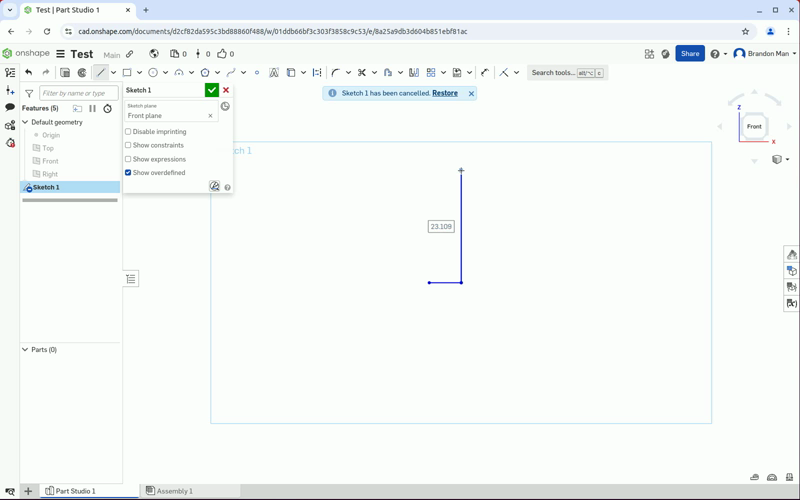
mouse_move(491, 170)
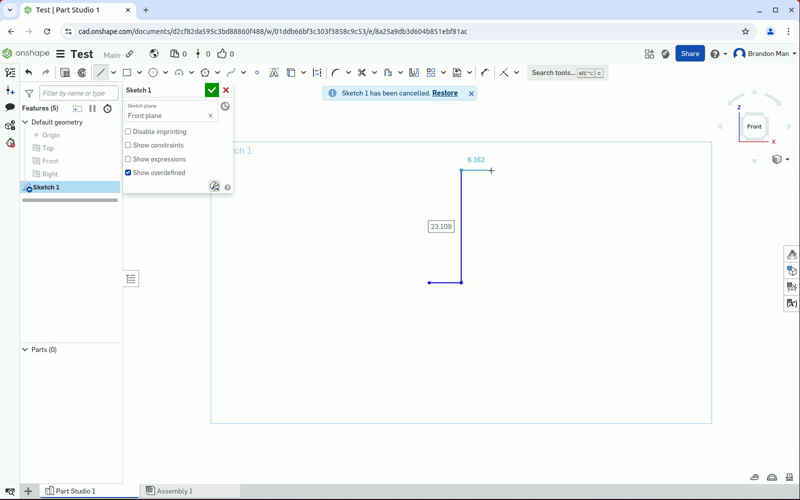
mouse_move(429, 170)
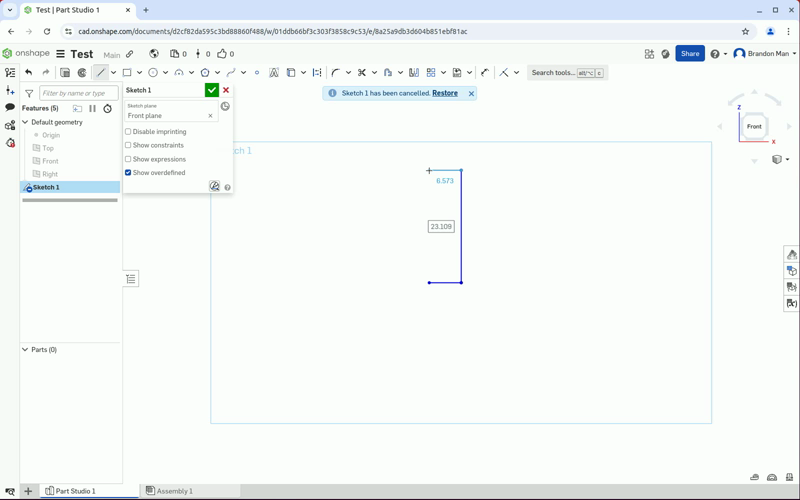
click(429, 170)
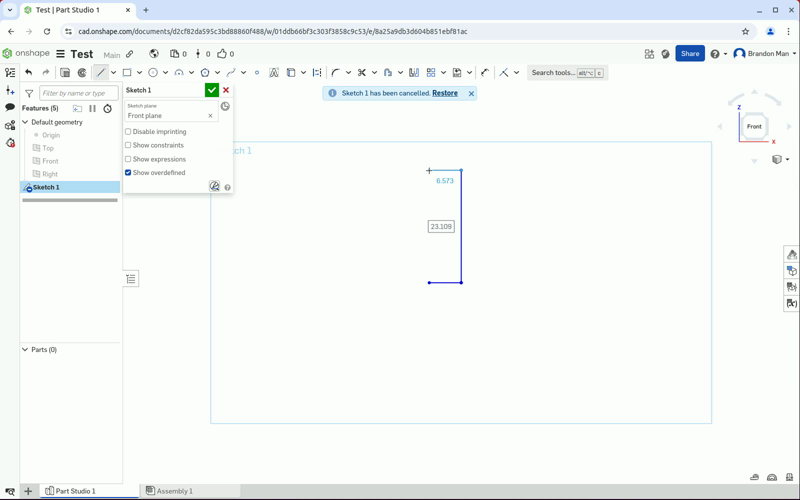
key_up(shift)
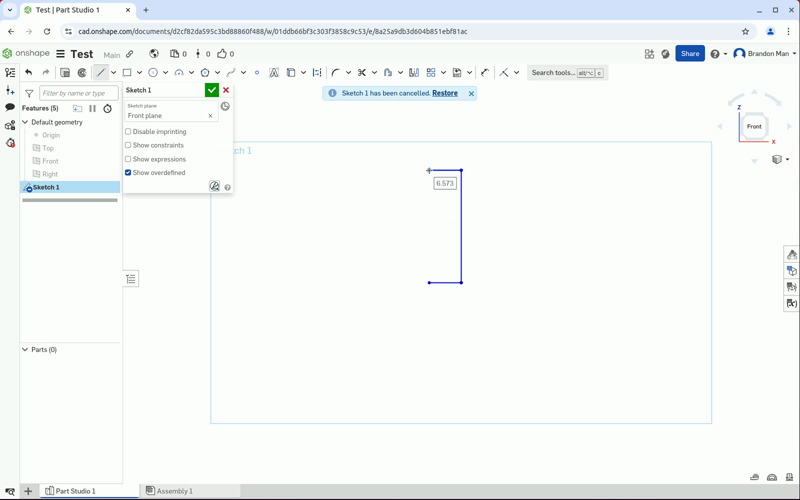
key_down(shift)
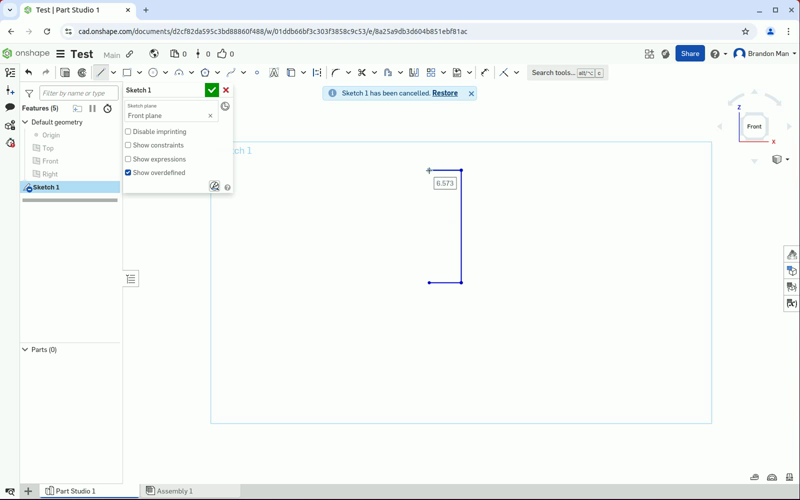
mouse_move(429, 282)
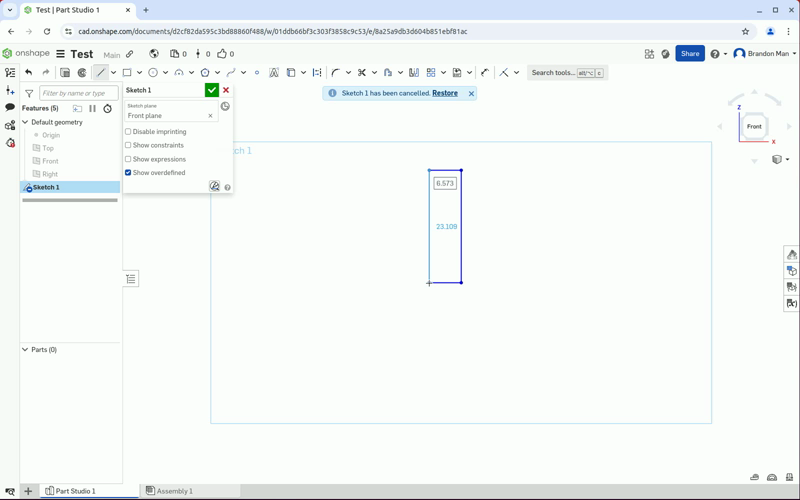
key_up(shift)
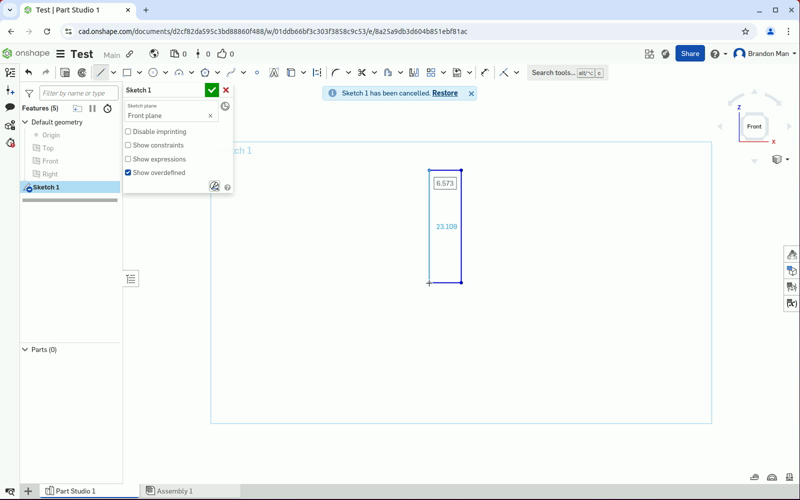
click(429, 282)
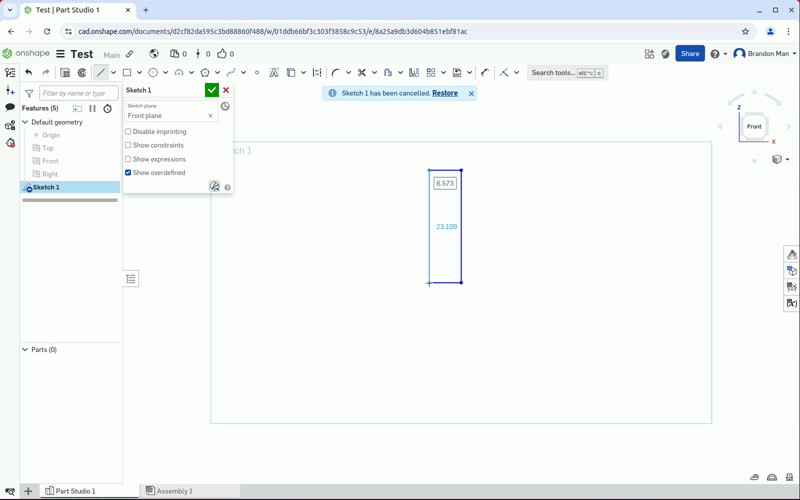
key(esc)
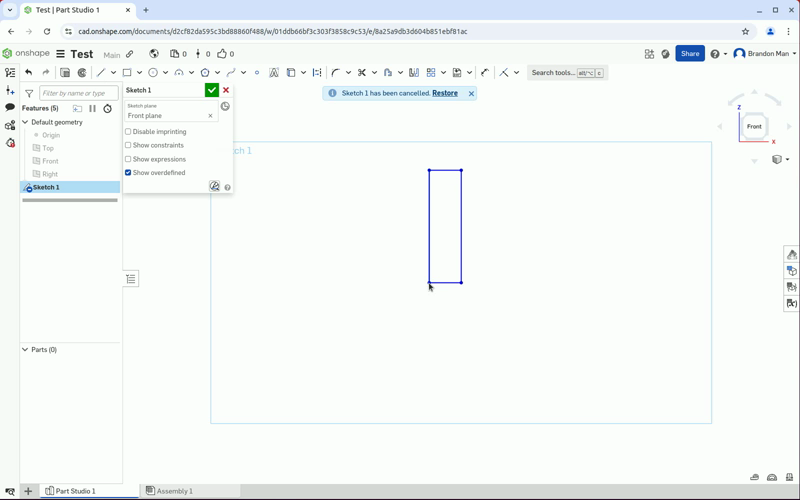
mouse_move(434, 260)
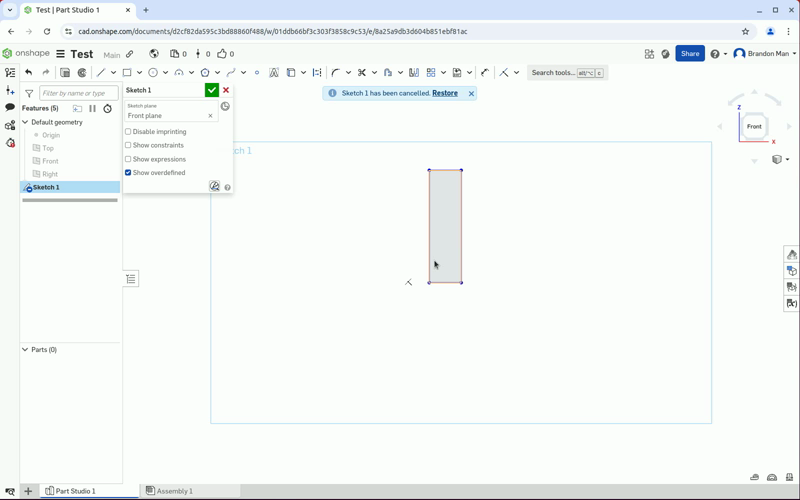
click(434, 260)
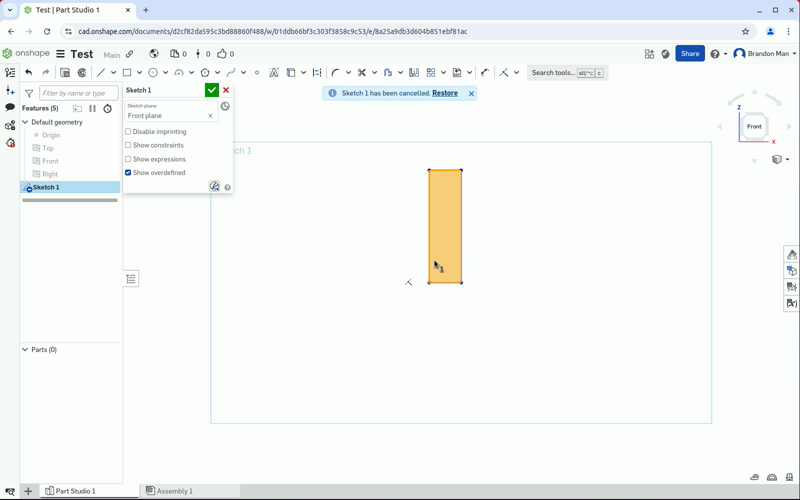
mouse_move(73, 352)
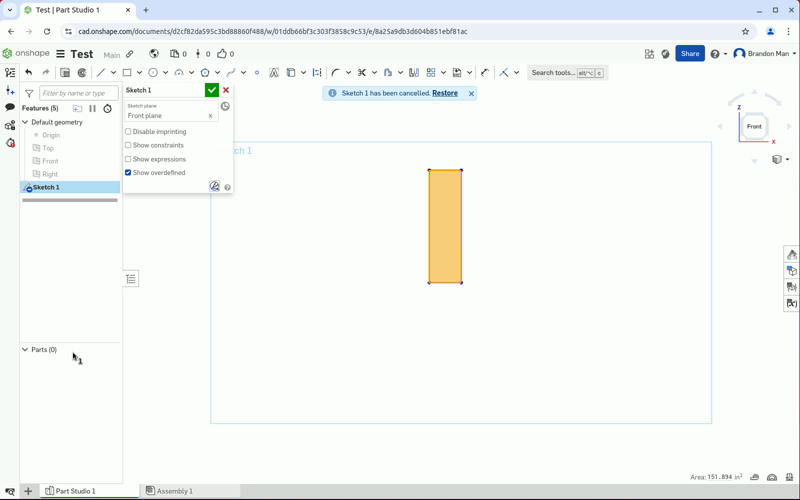
key(shift+y)
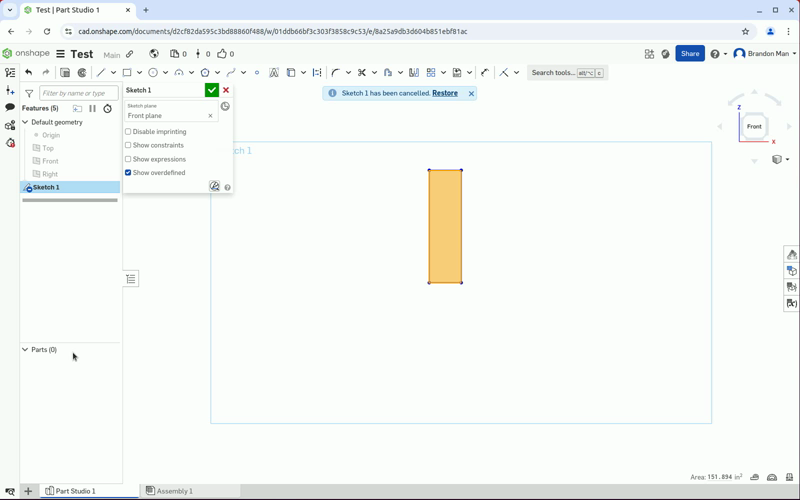
key(shift+e)
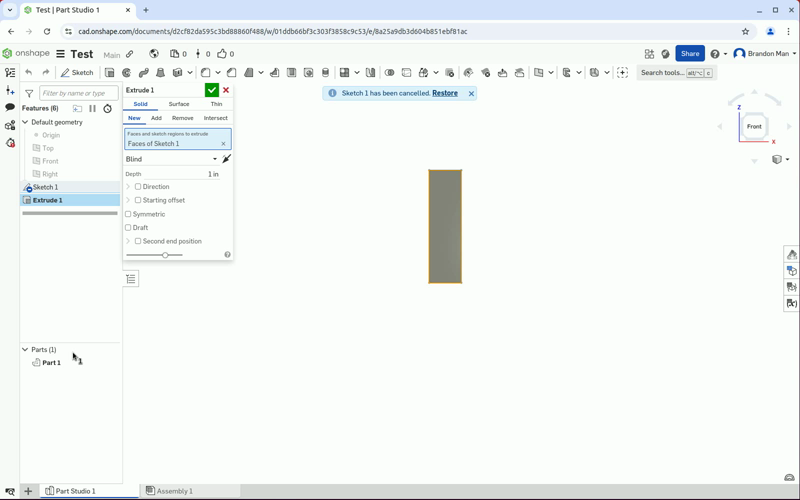
mouse_move(143, 106)
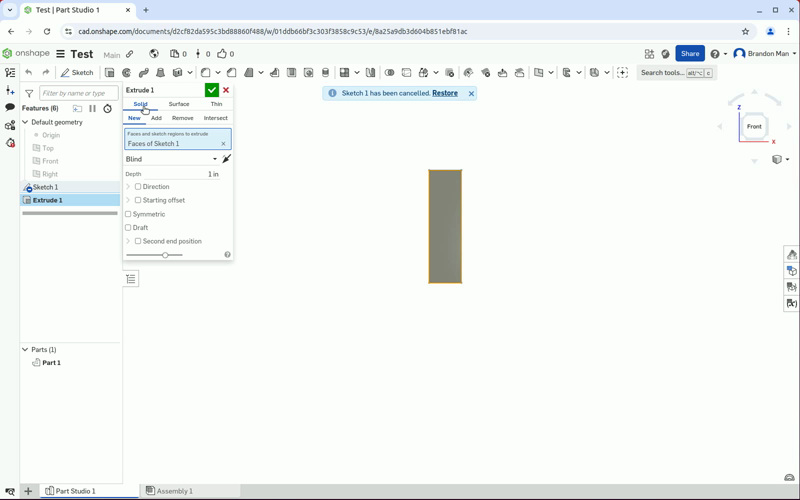
click(143, 106)
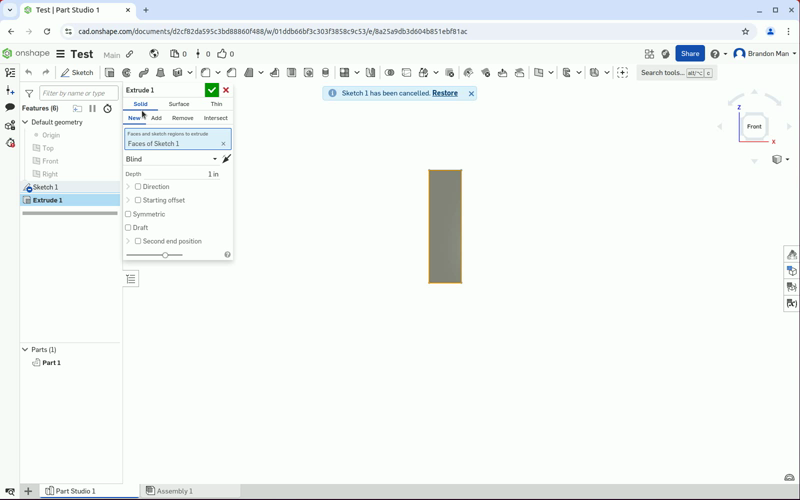
mouse_move(137, 120)
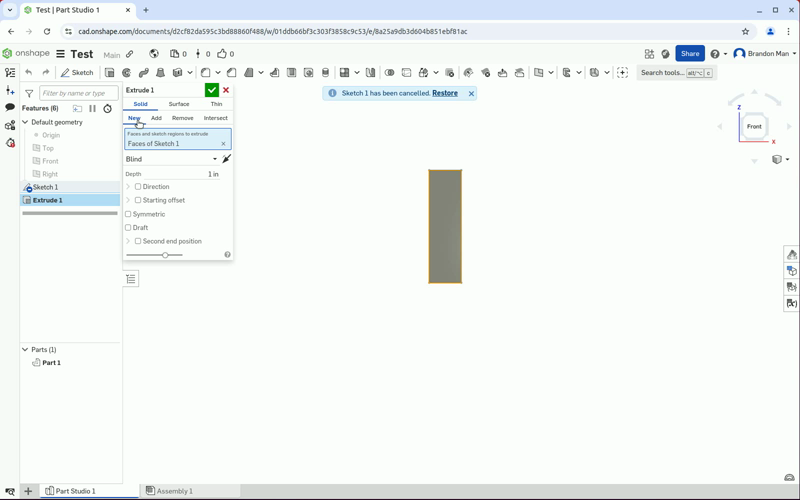
click(137, 120)
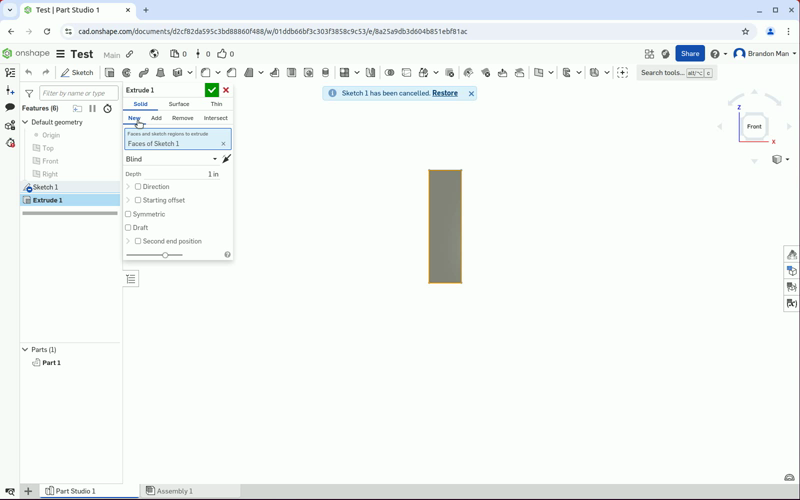
key(tab, 4)
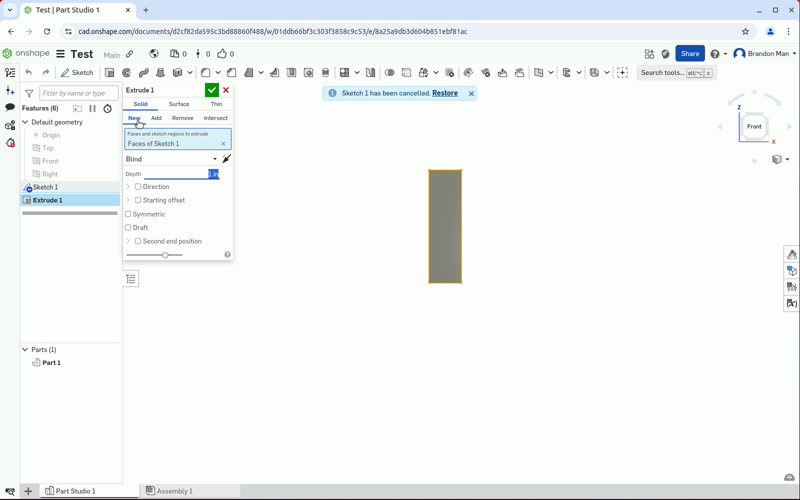
text(0.241)
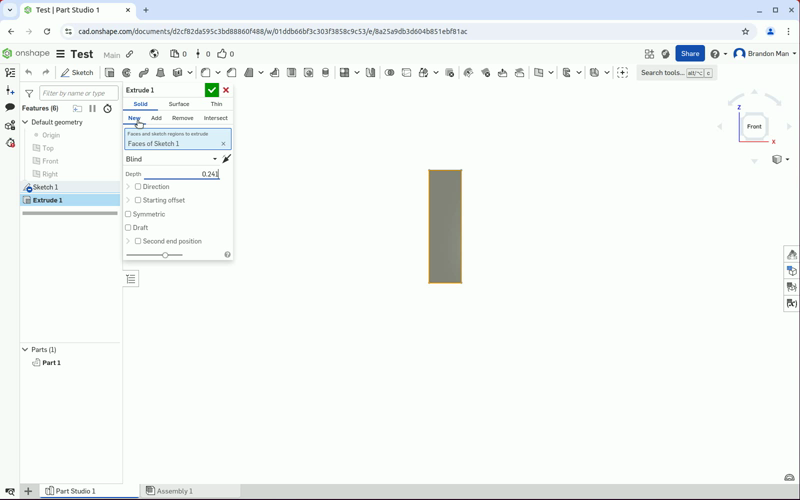
key(enter)
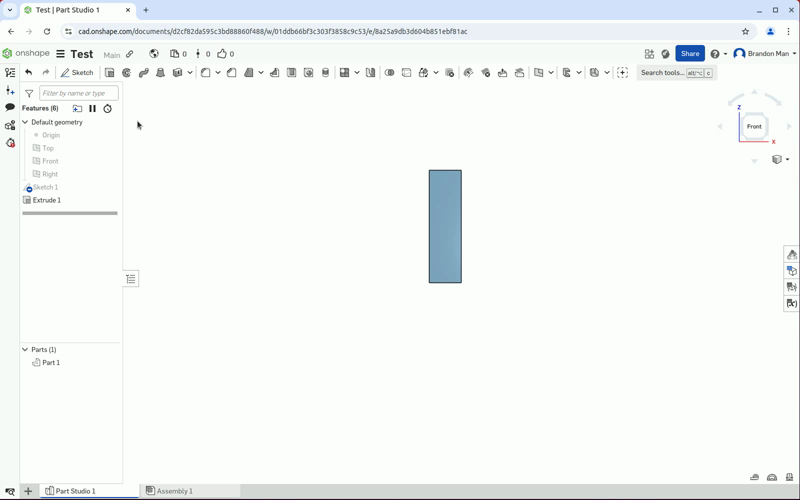
key(shift+h)
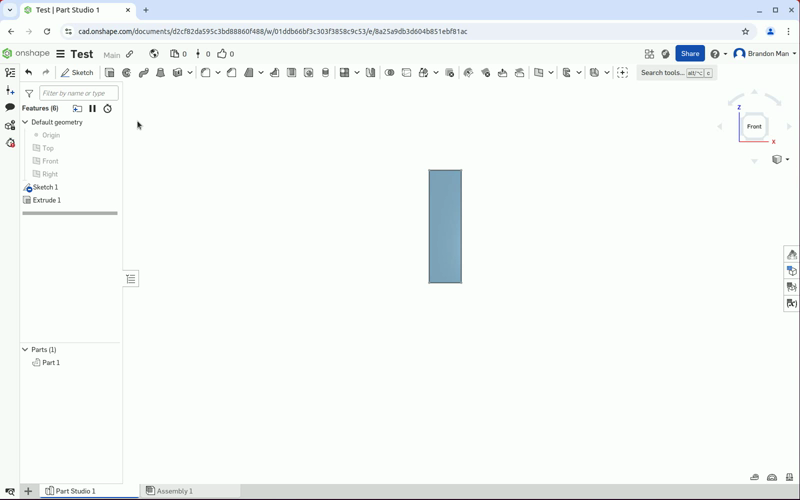
key(shift+h)
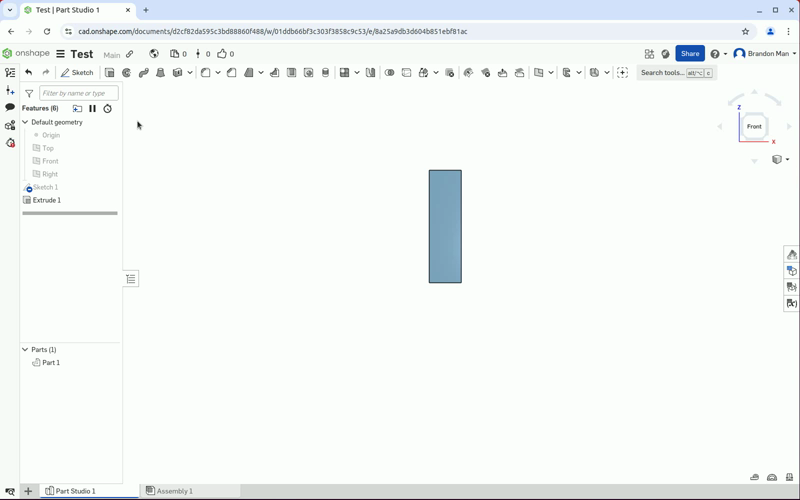
mouse_move(73, 189)
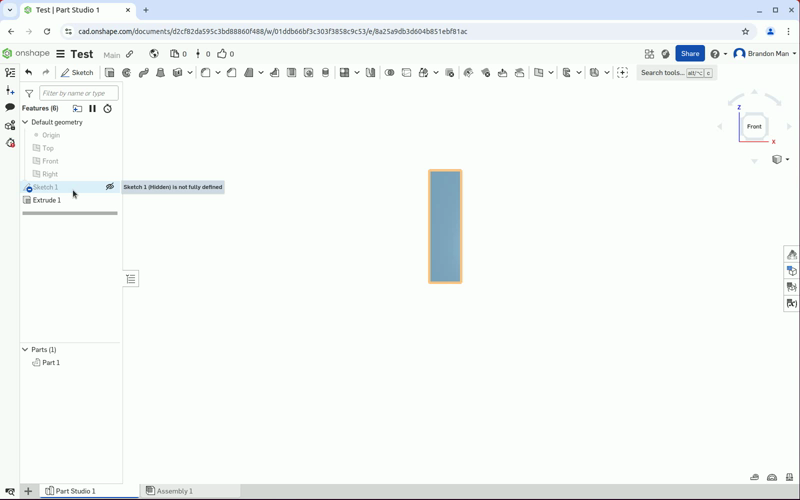
click(73, 189)
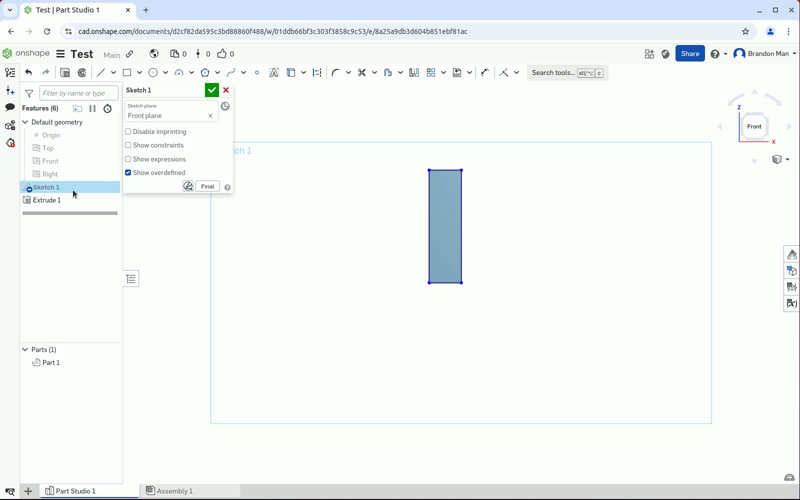
mouse_move(229, 92)
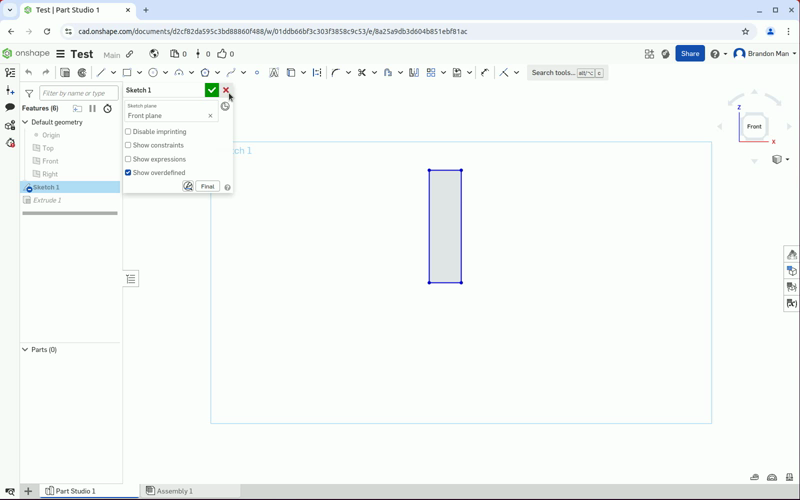
click(229, 92)
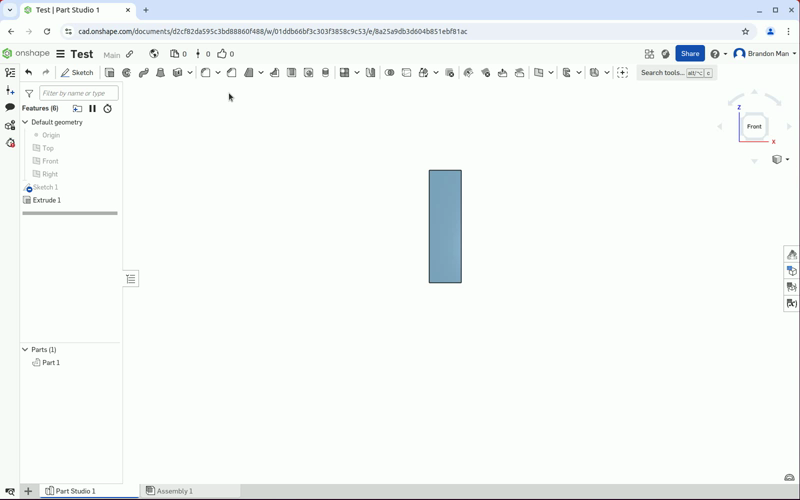
mouse_move(73, 352)
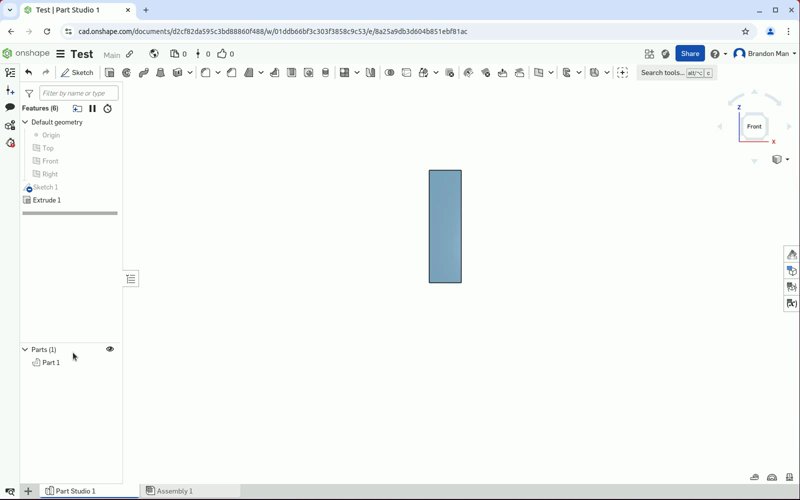
key(y)
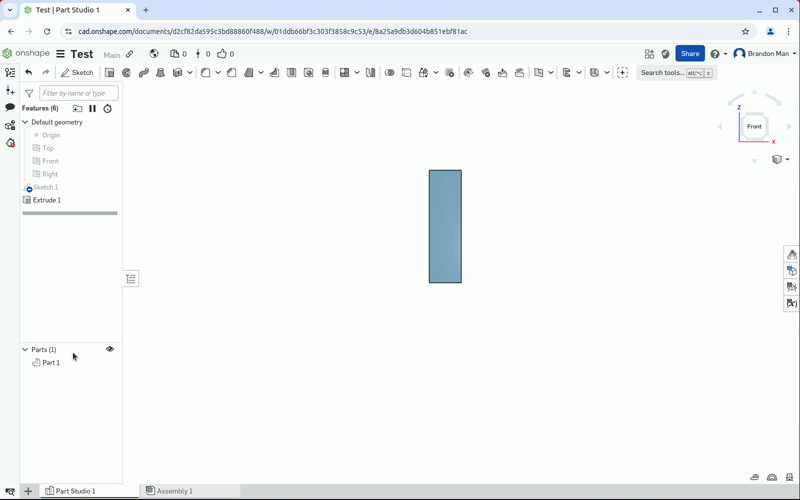
key(shift+p)
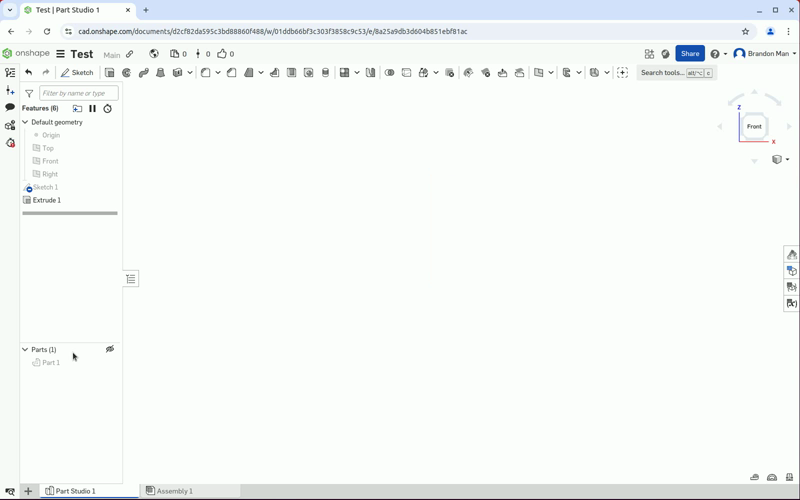
key(space)
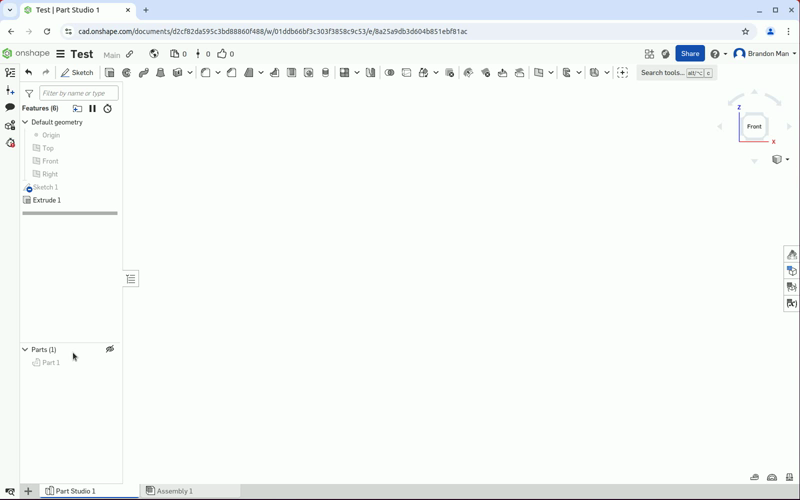
key_down(shift)
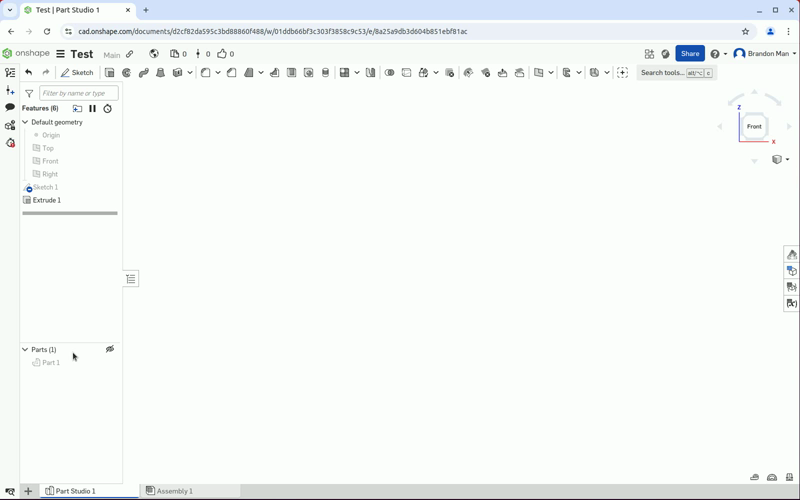
key(left)
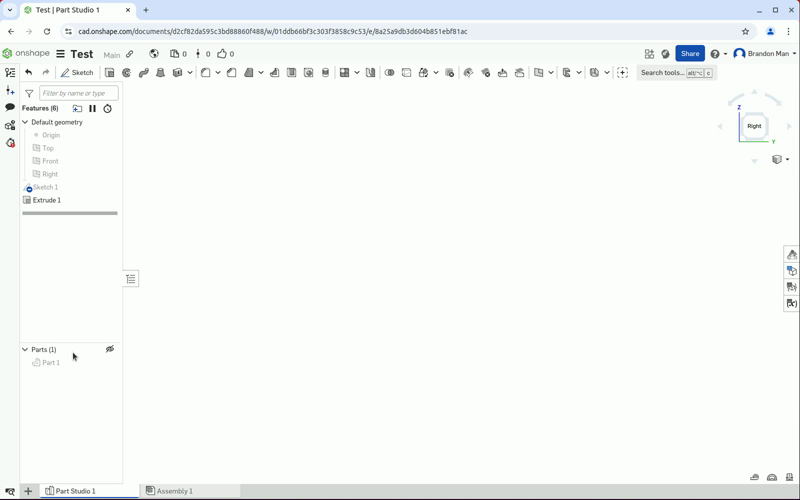
key_up(shift)
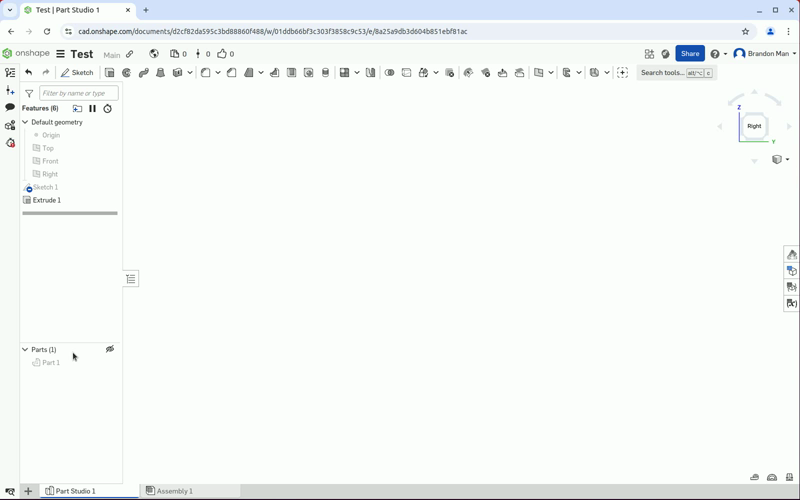
mouse_move(73, 352)
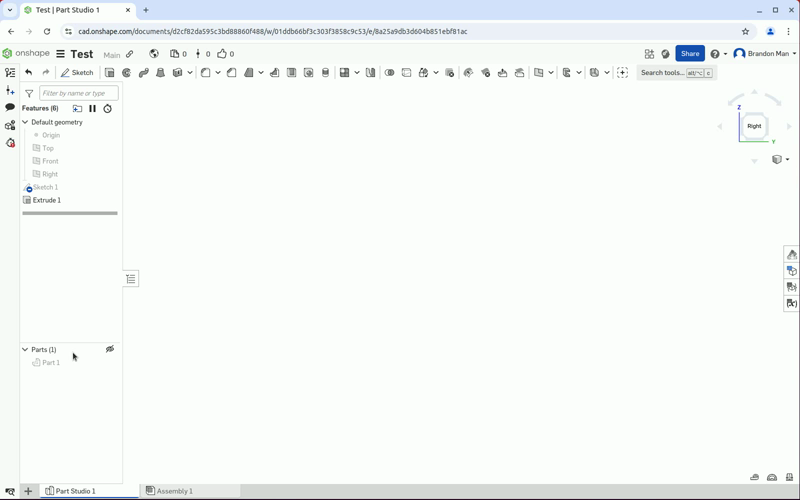
key(shift+y)
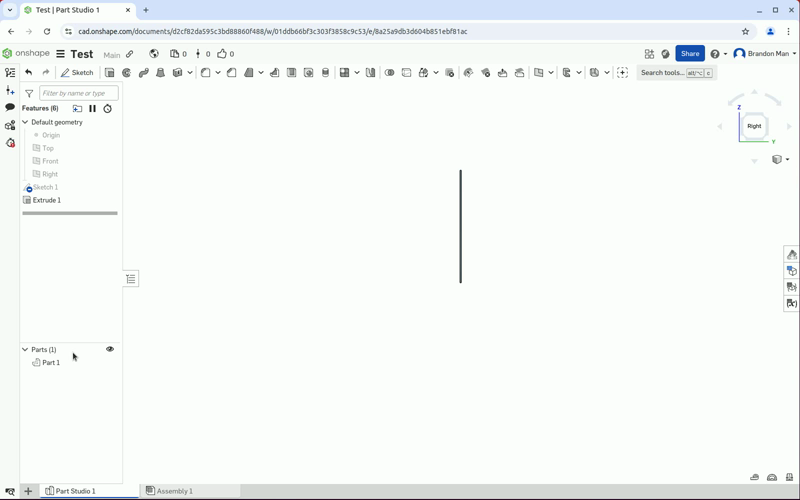
mouse_move(541, 75)
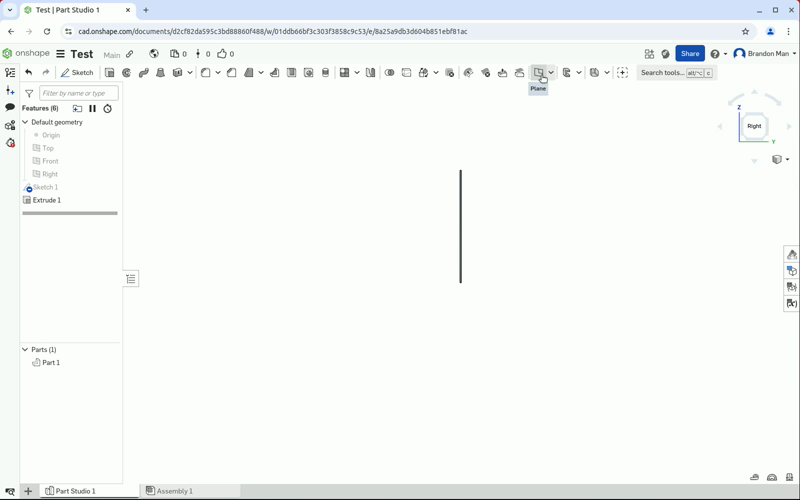
click(541, 75)
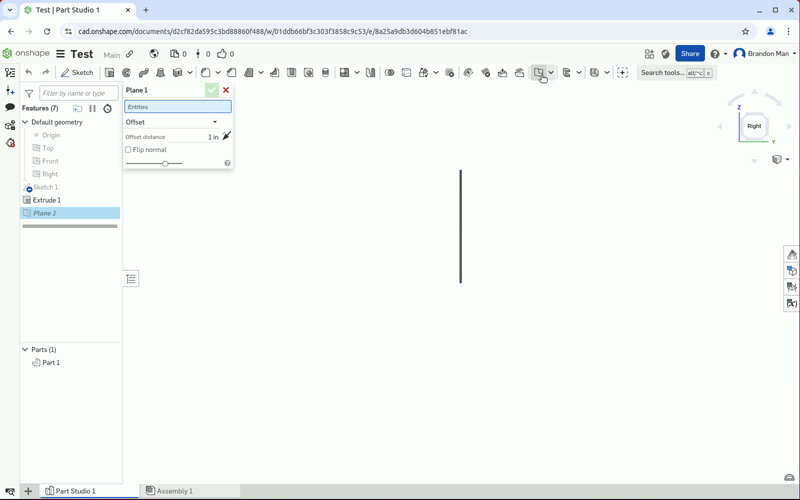
mouse_move(73, 176)
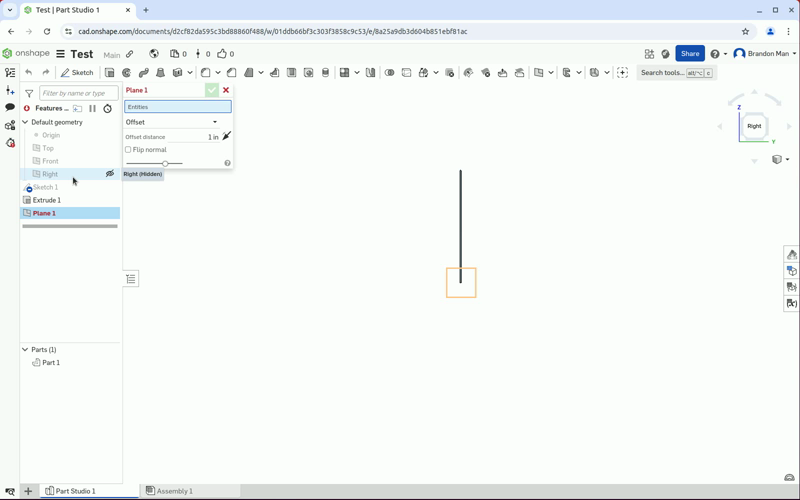
click(73, 176)
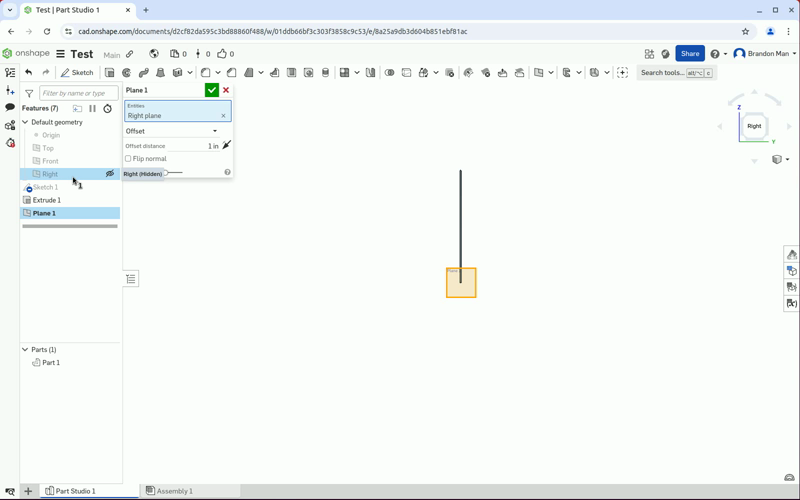
key(tab, 2)
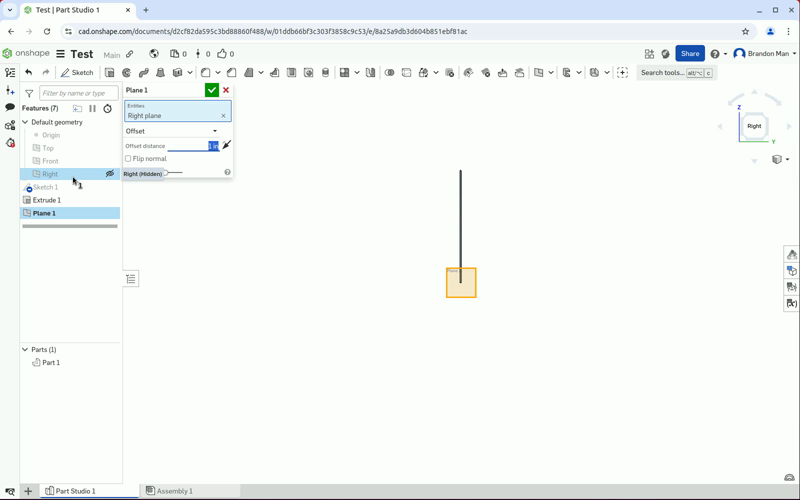
text(6.501)
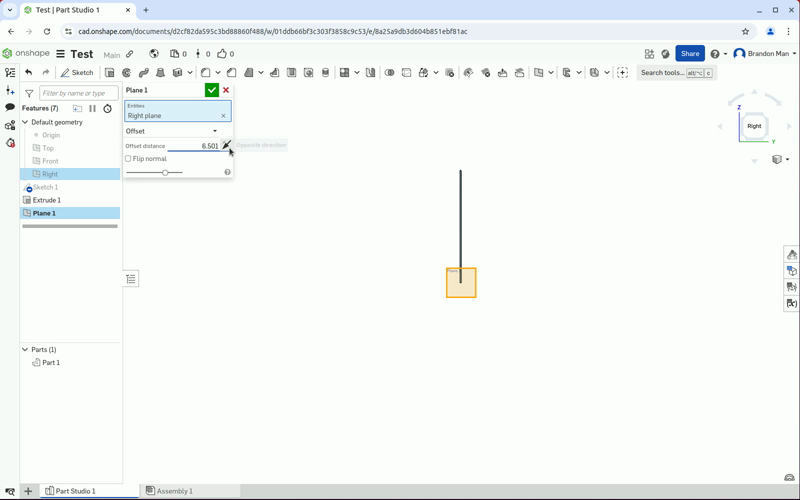
mouse_move(229, 147)
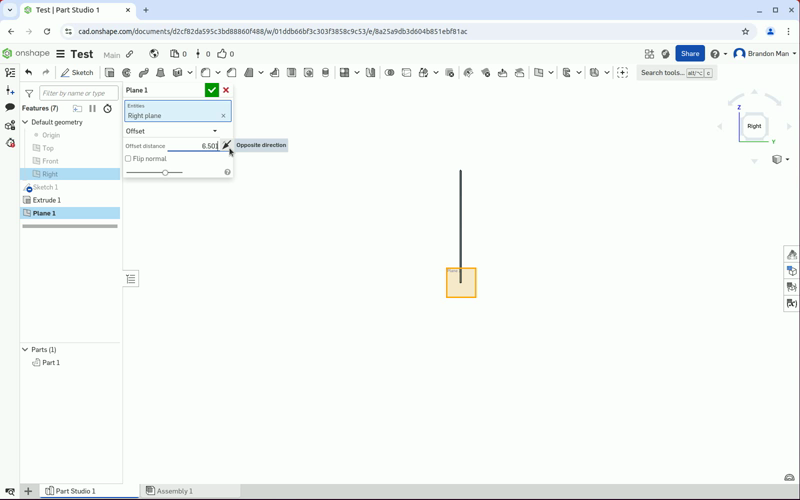
click(229, 147)
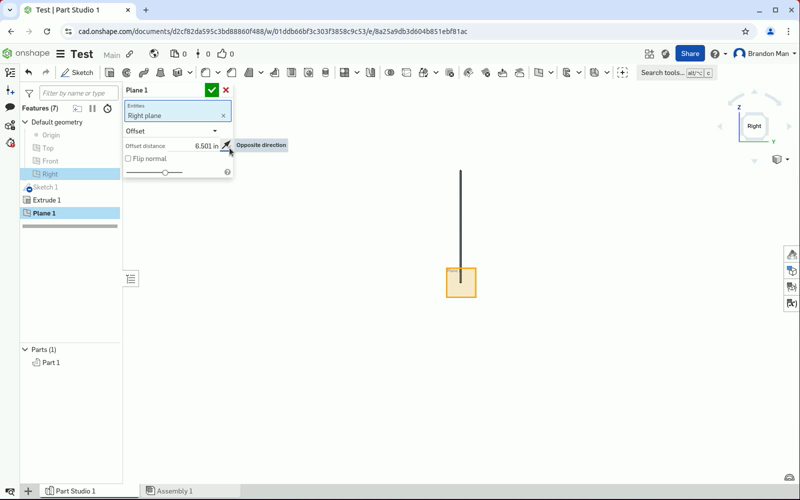
key(enter, 2)
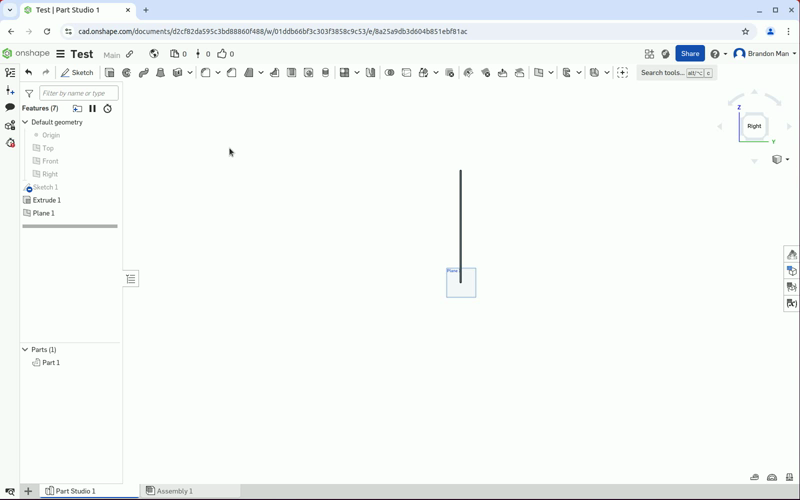
key(shift+s)
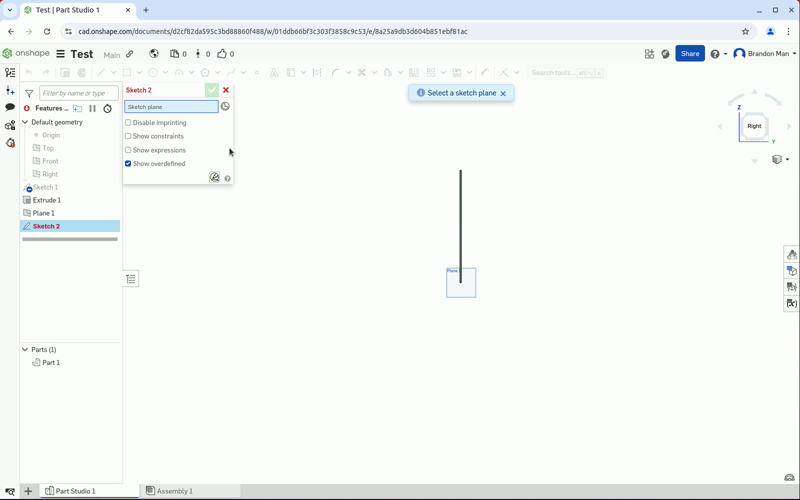
mouse_move(73, 215)
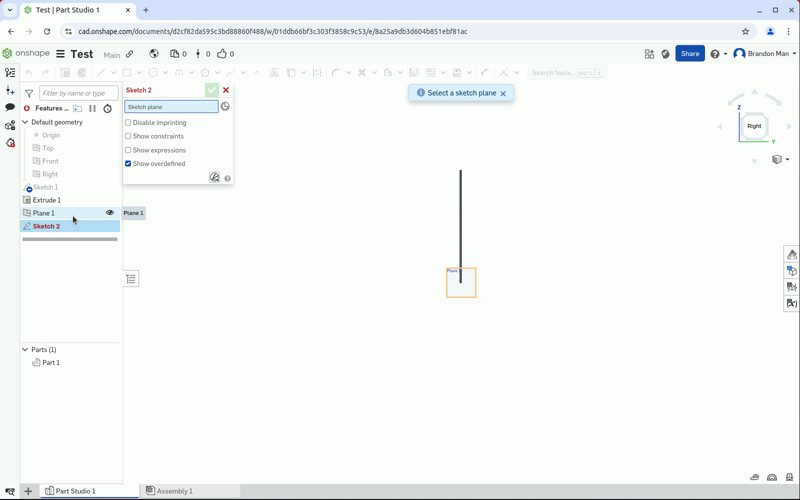
click(73, 215)
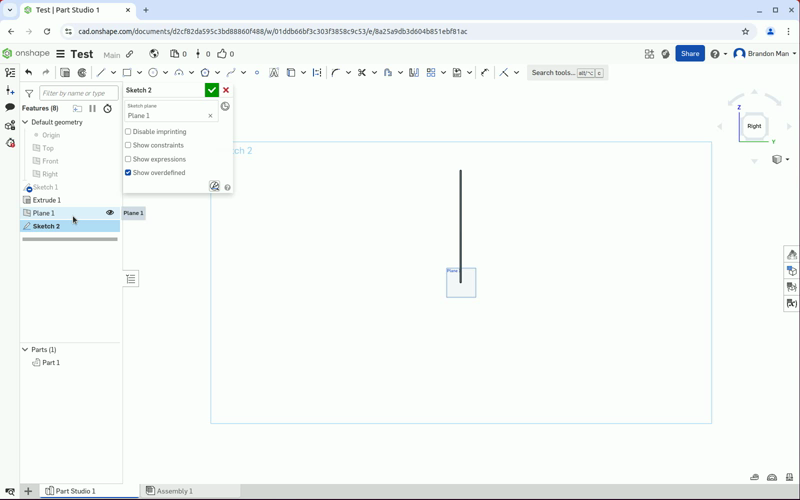
mouse_move(73, 352)
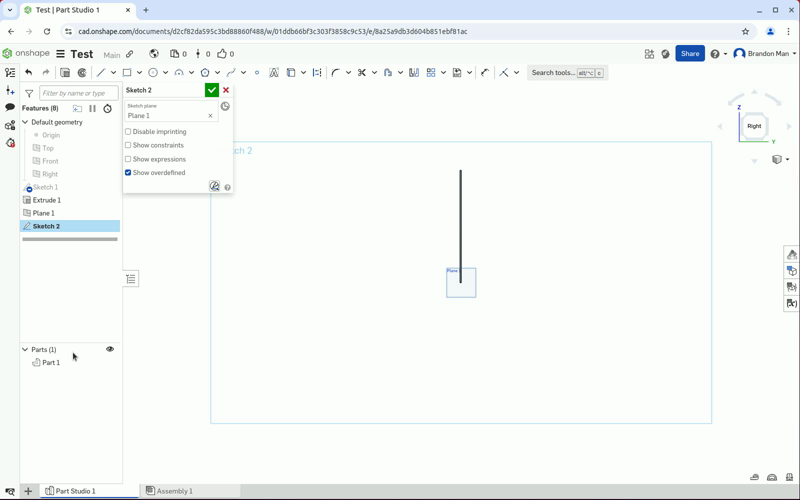
key(y)
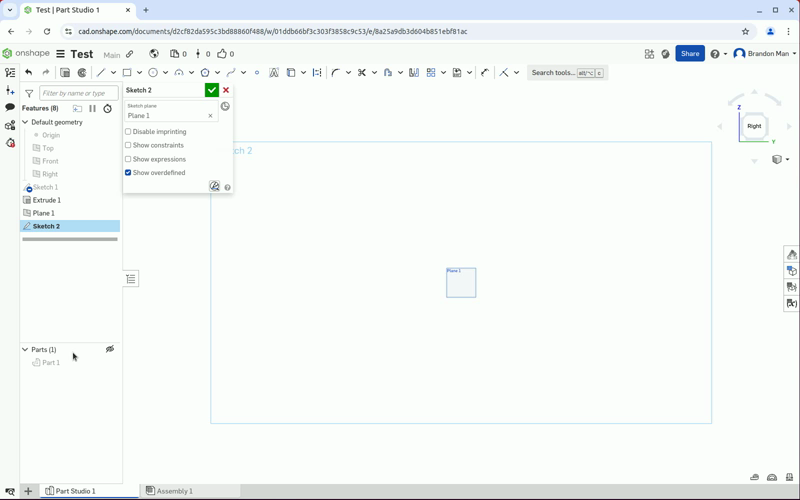
key(l)
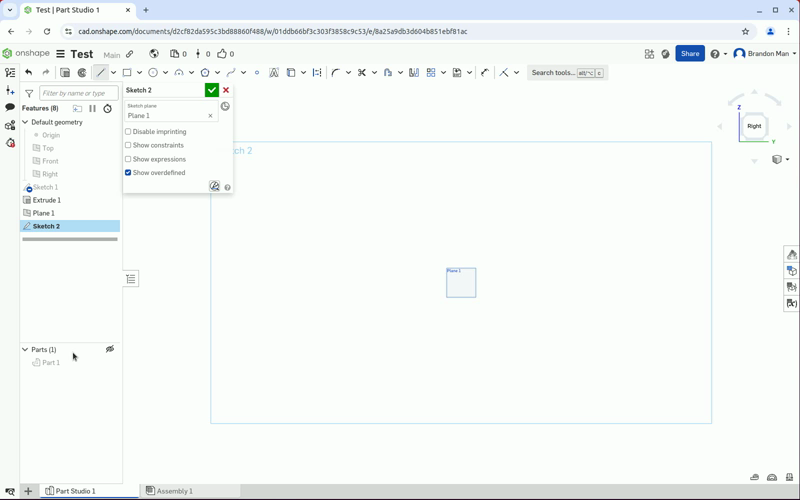
key_down(shift)
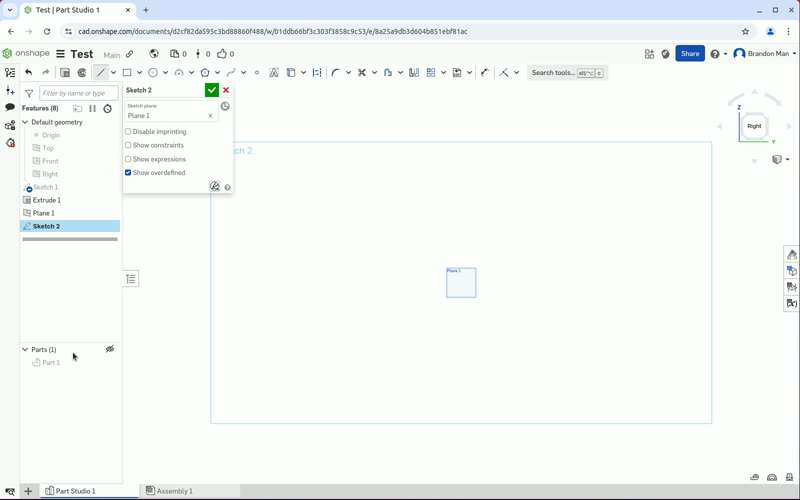
mouse_move(459, 183)
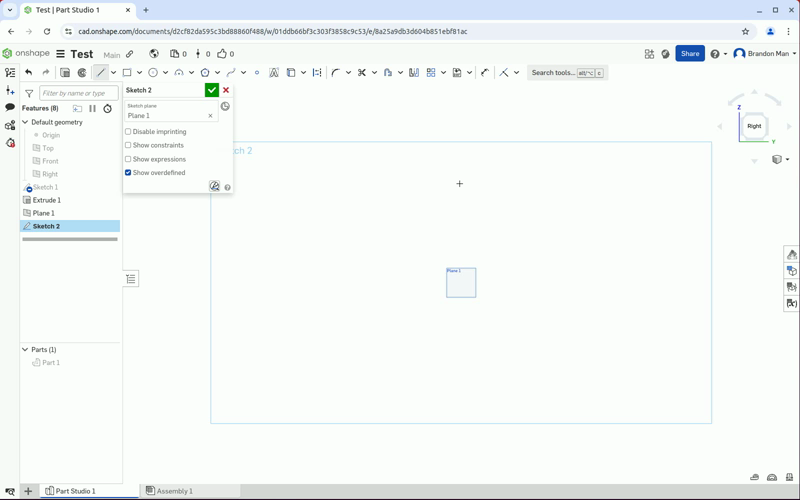
click(459, 183)
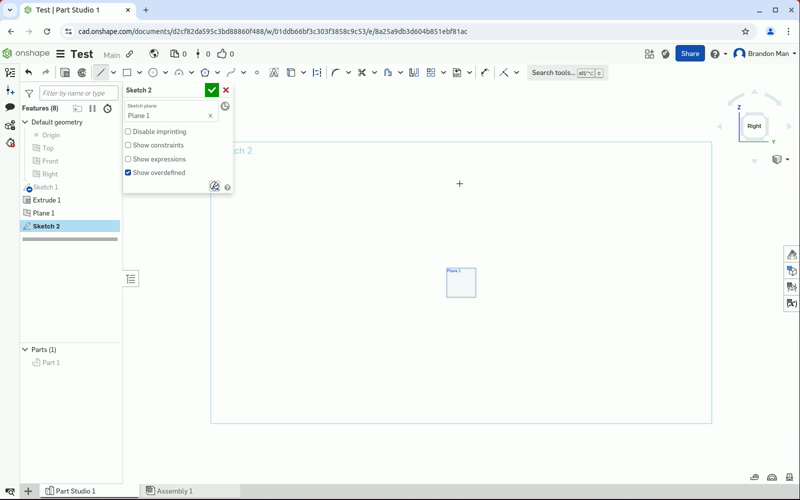
key_up(shift)
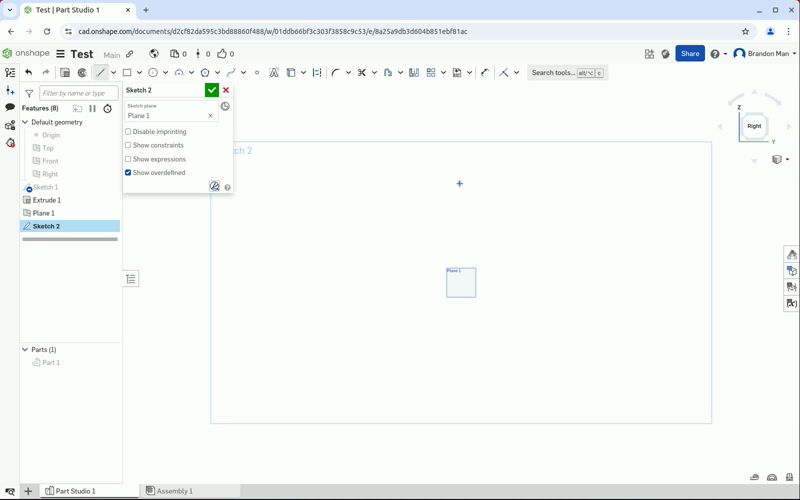
key_down(shift)
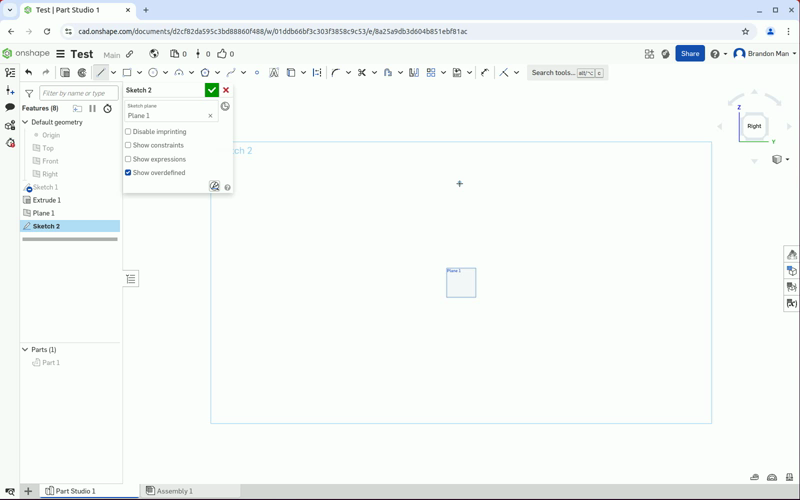
mouse_move(489, 183)
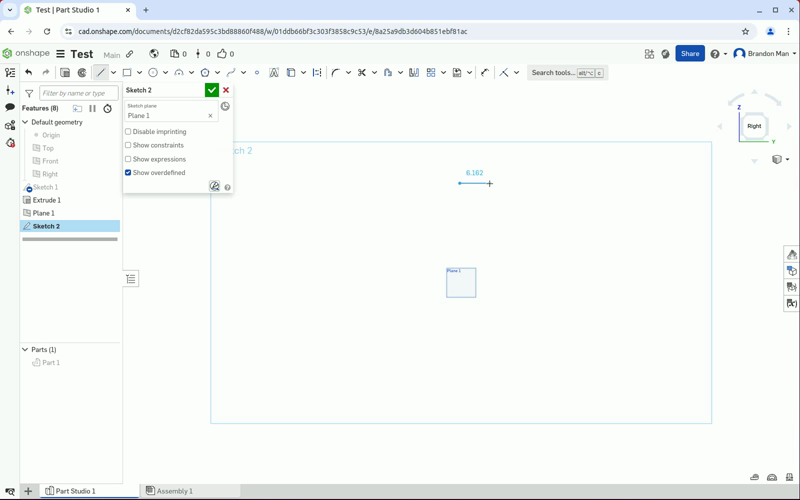
mouse_move(460, 183)
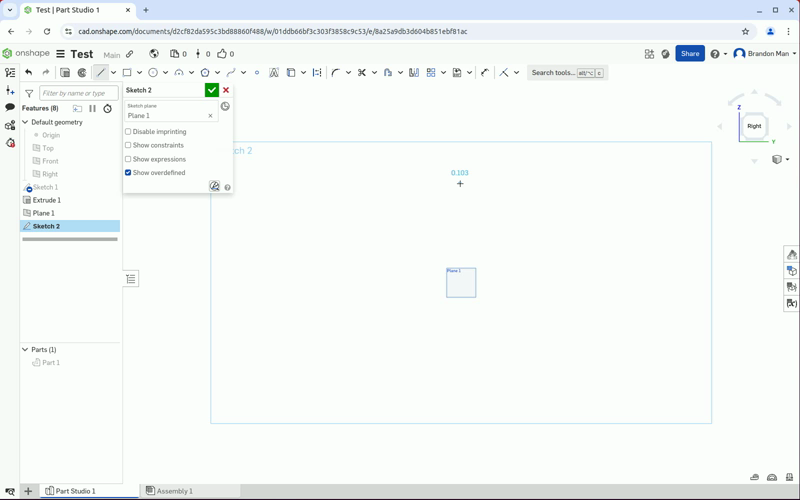
scroll(6)
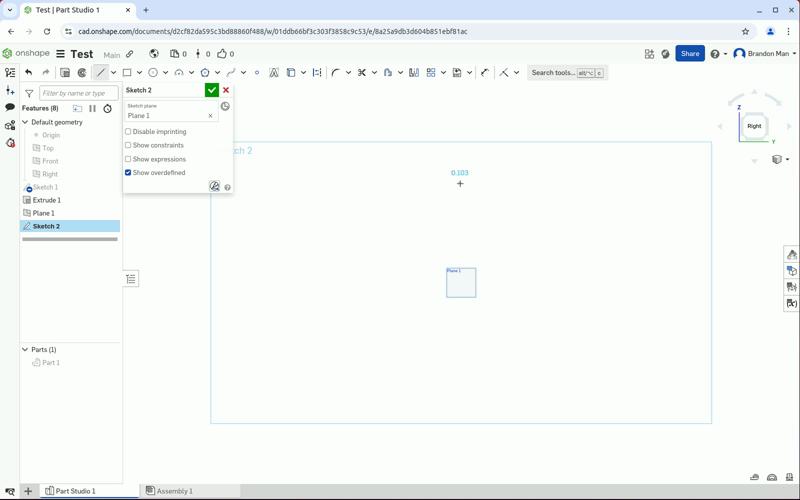
scroll(6)
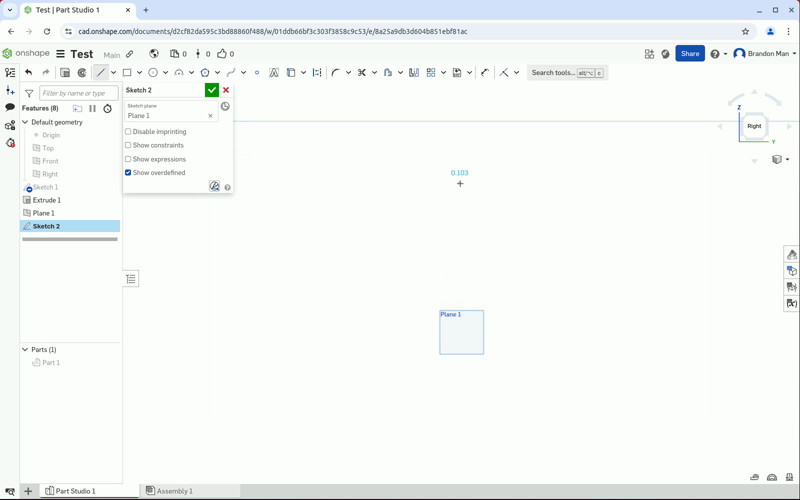
scroll(6)
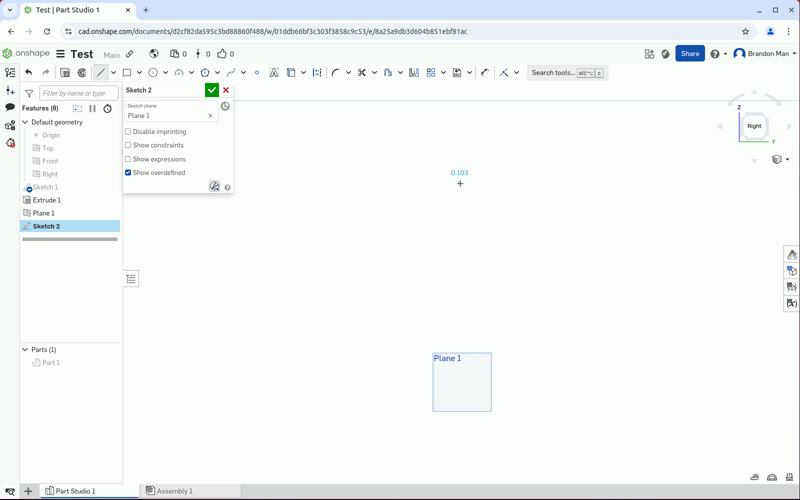
scroll(6)
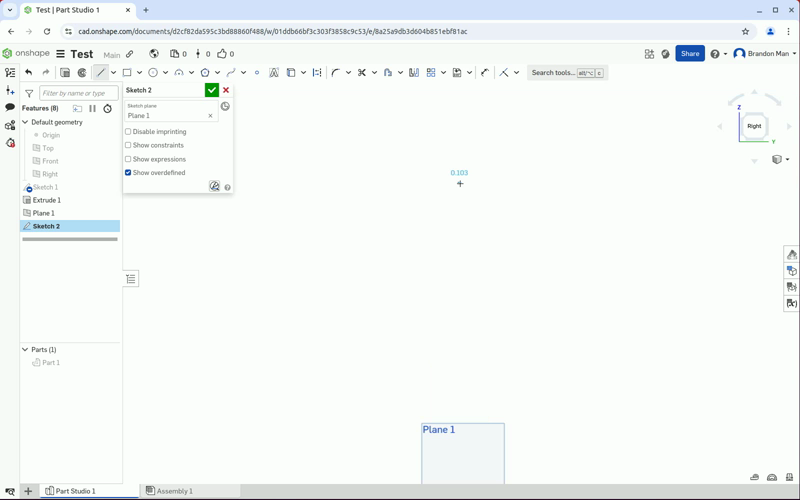
scroll(6)
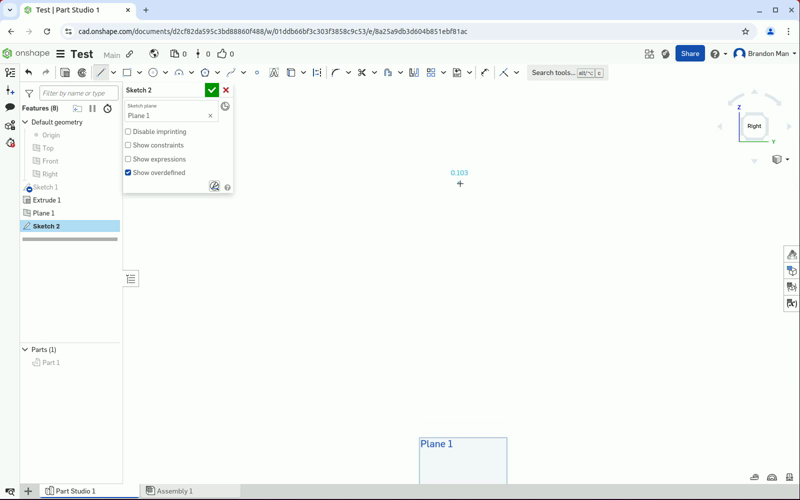
scroll(6)
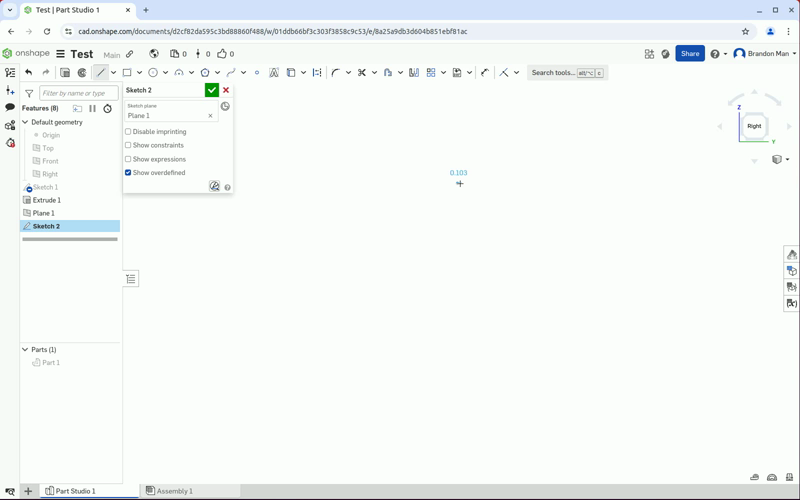
scroll(6)
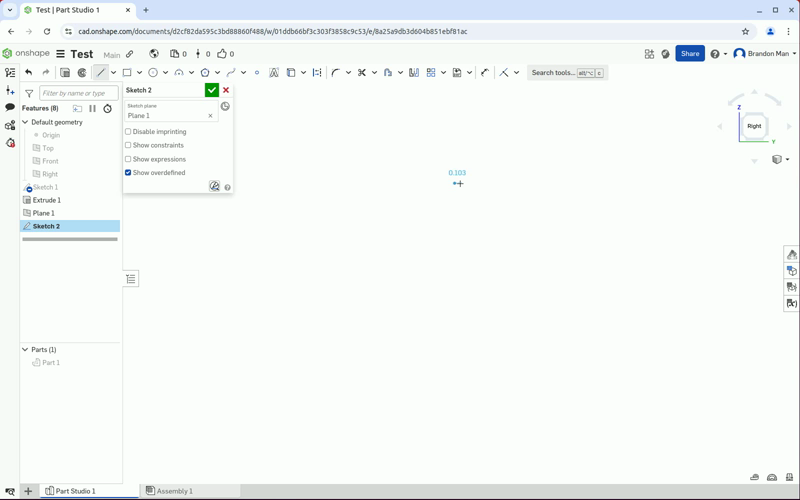
click(460, 183)
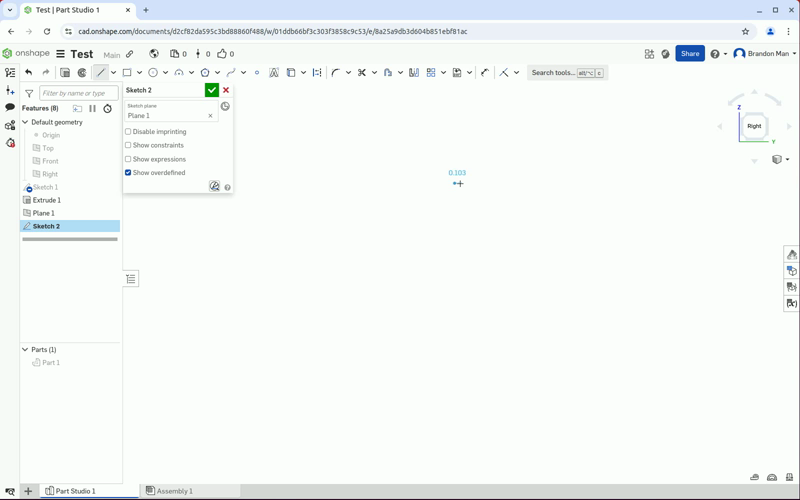
scroll(-6)
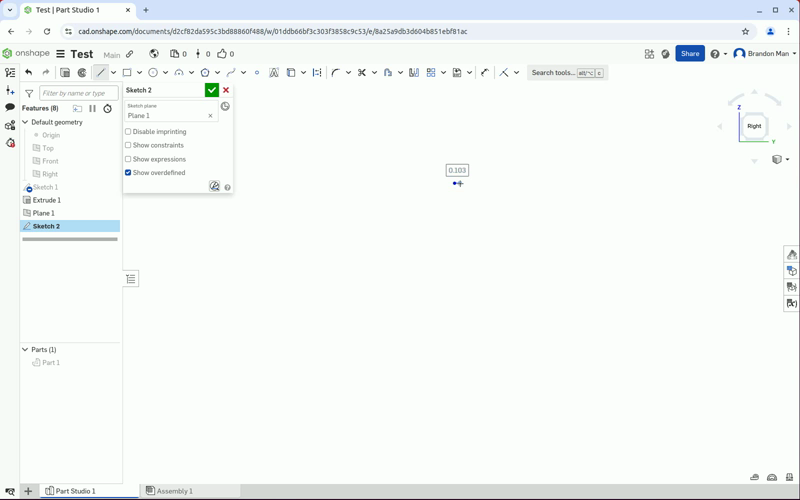
scroll(-6)
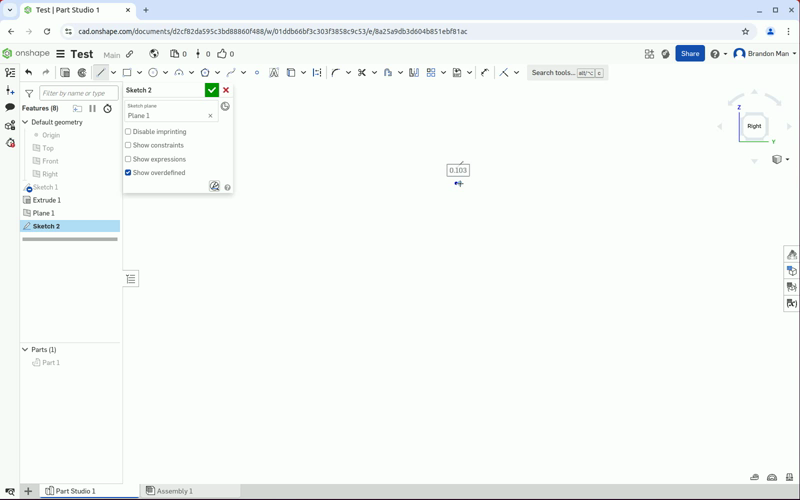
scroll(-6)
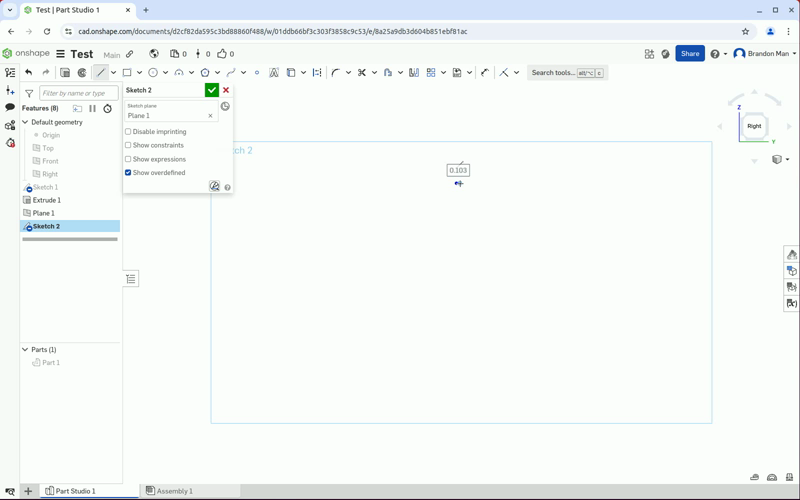
scroll(-6)
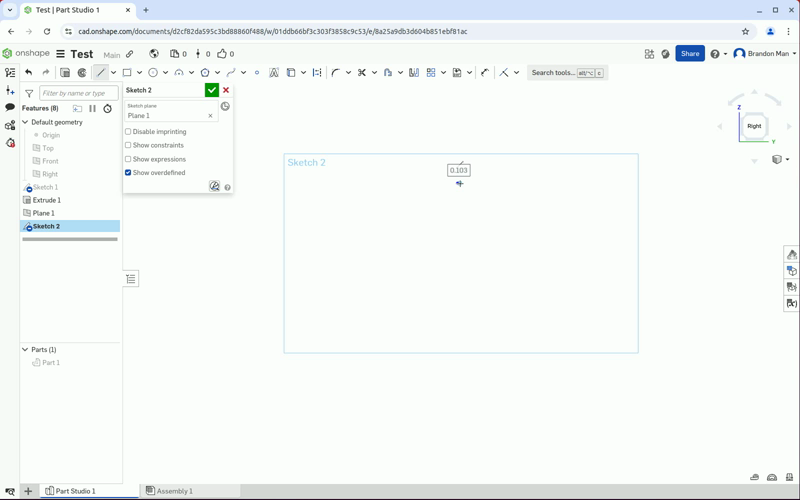
scroll(-6)
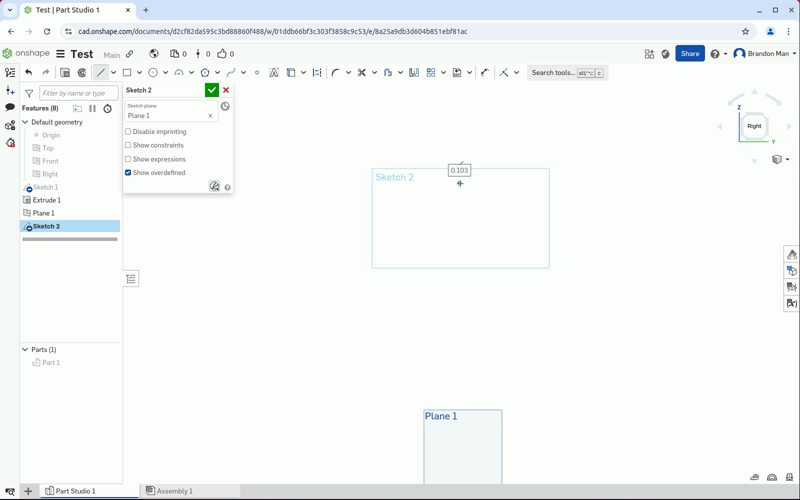
scroll(-6)
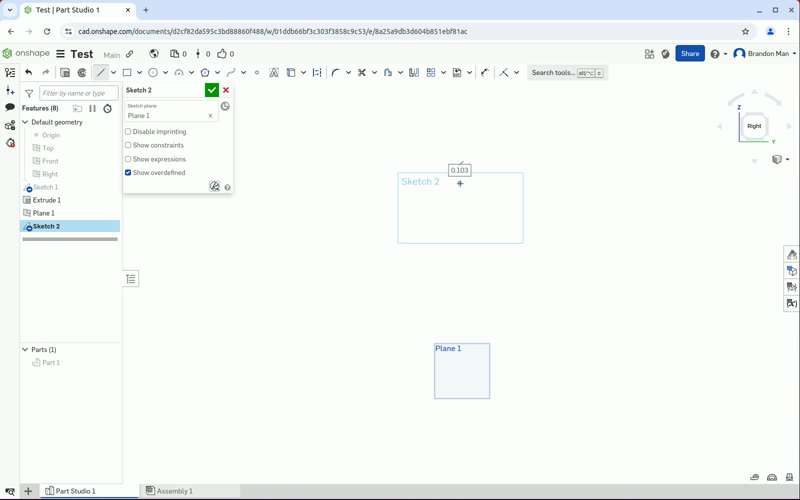
scroll(-6)
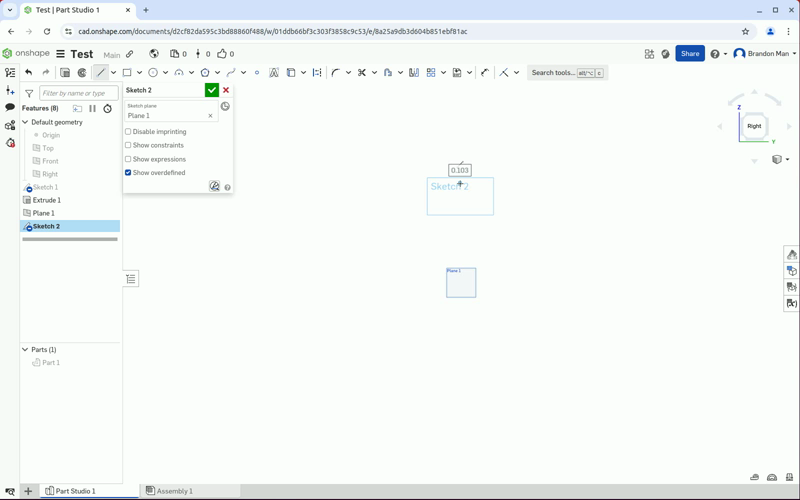
key_up(shift)
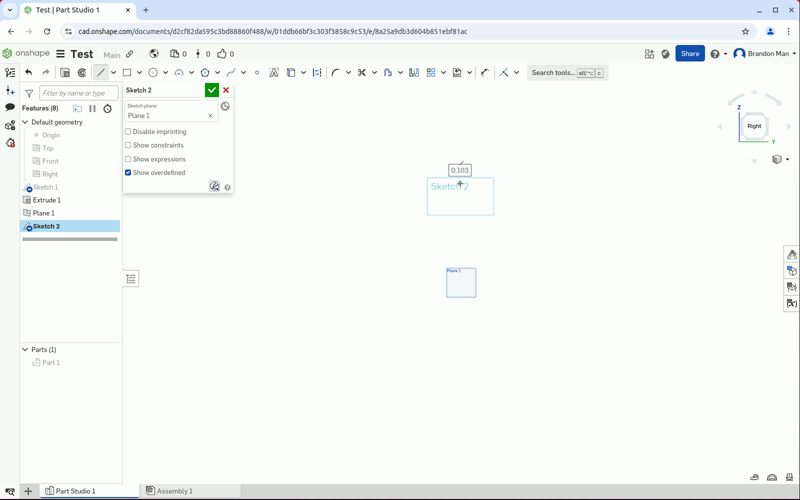
key_down(shift)
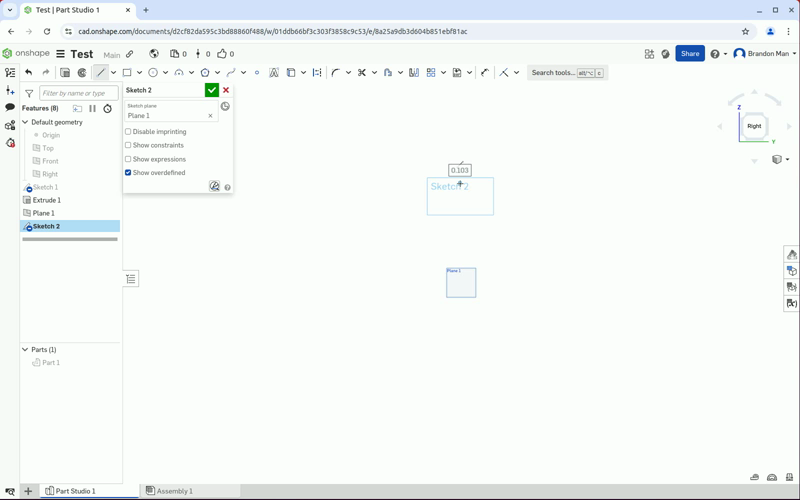
mouse_move(490, 183)
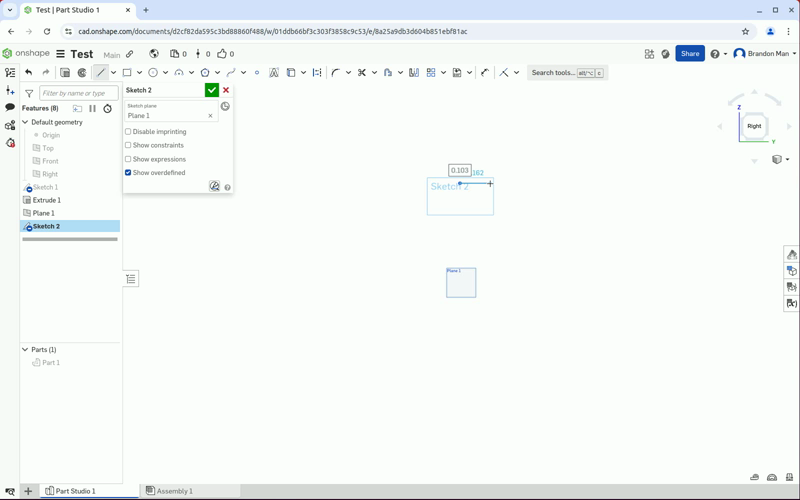
mouse_move(460, 169)
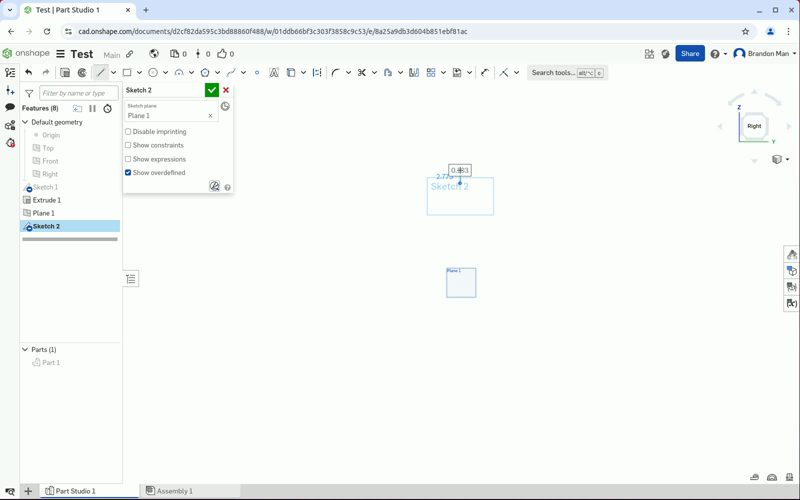
click(460, 169)
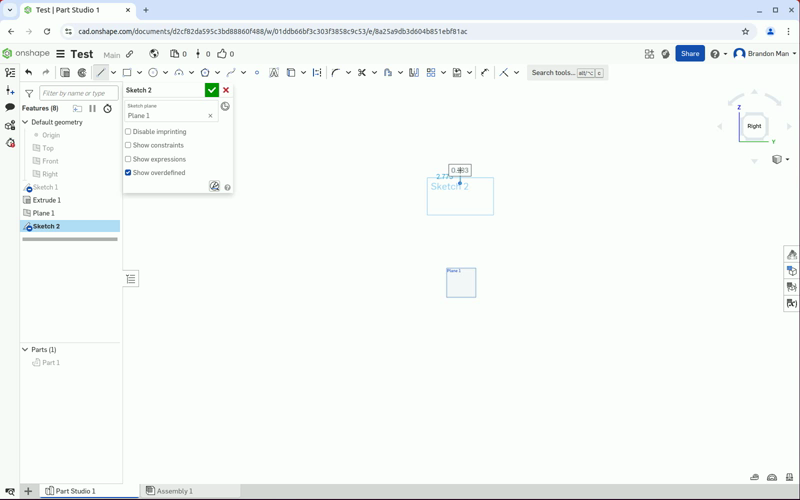
key_up(shift)
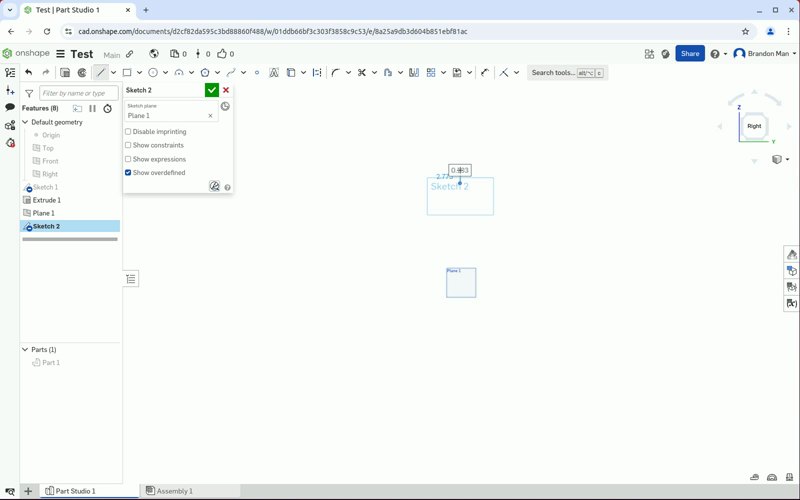
key_down(shift)
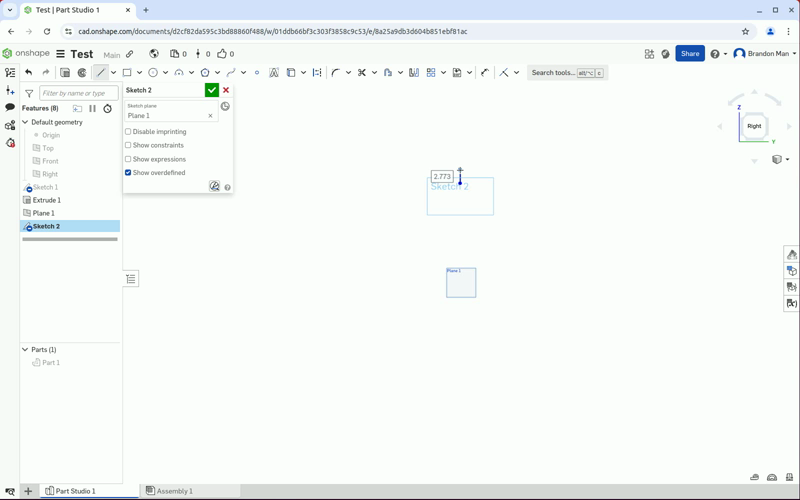
mouse_move(490, 169)
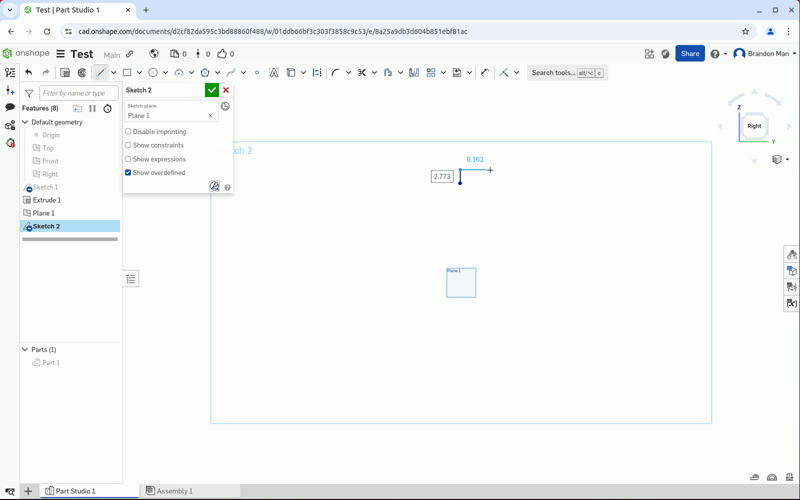
mouse_move(459, 169)
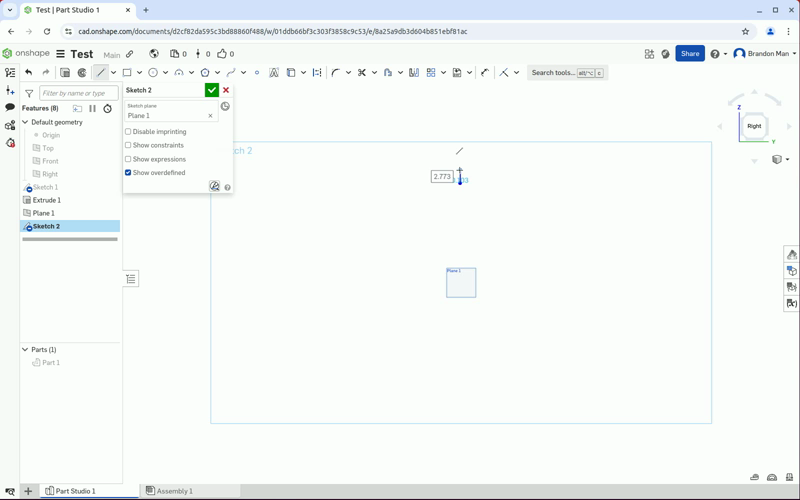
scroll(6)
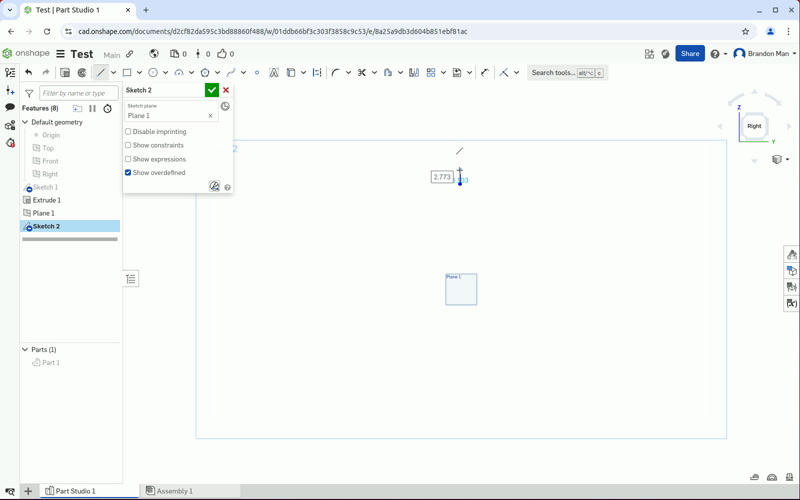
scroll(6)
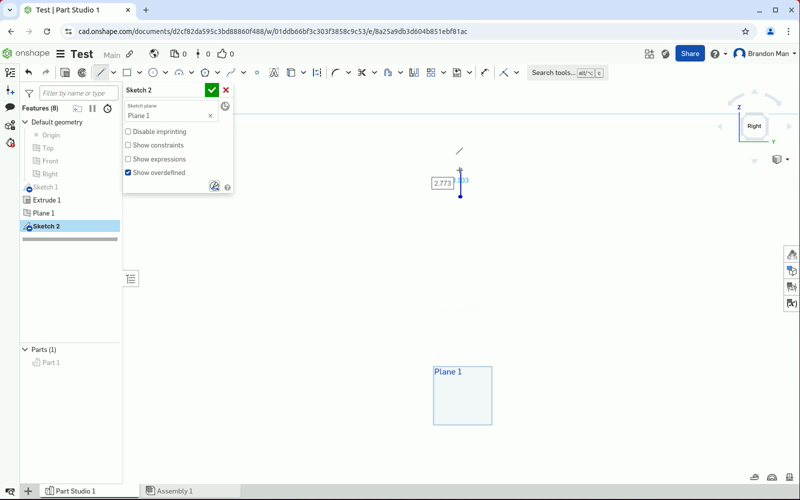
scroll(6)
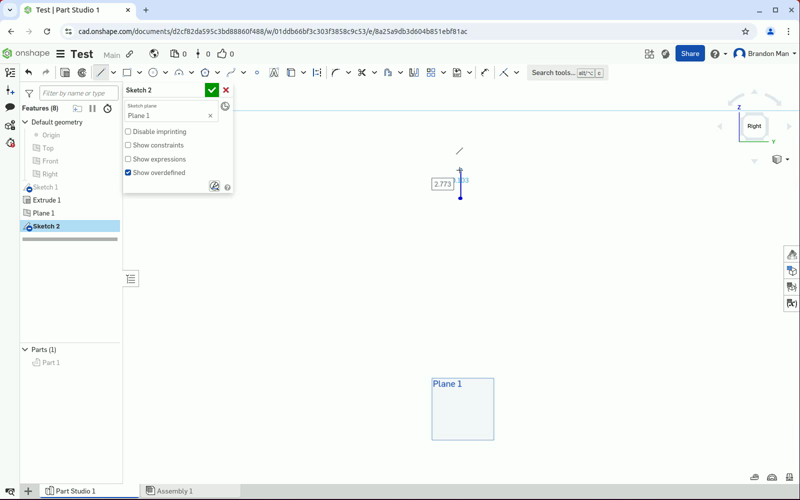
scroll(6)
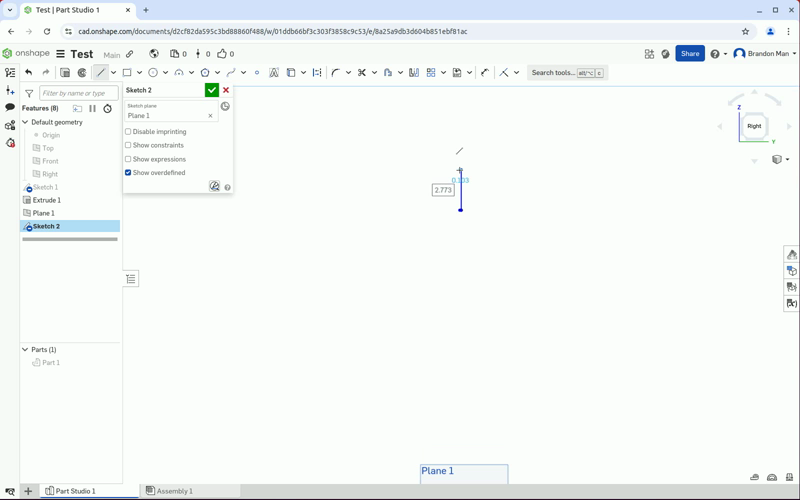
scroll(6)
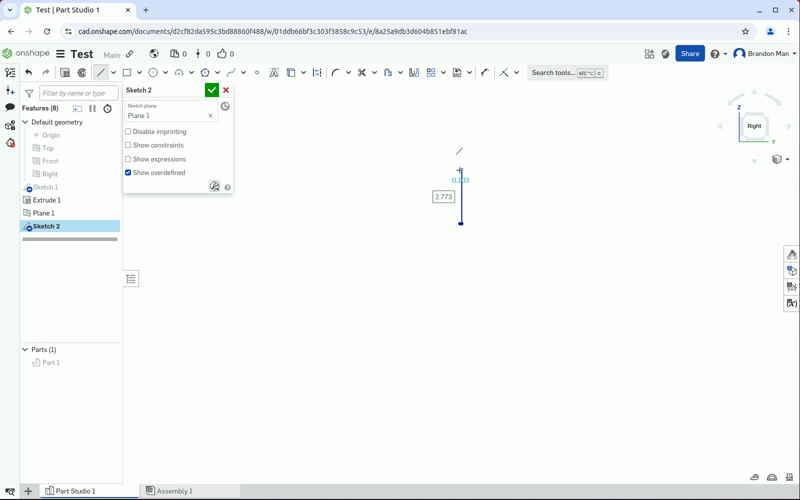
scroll(6)
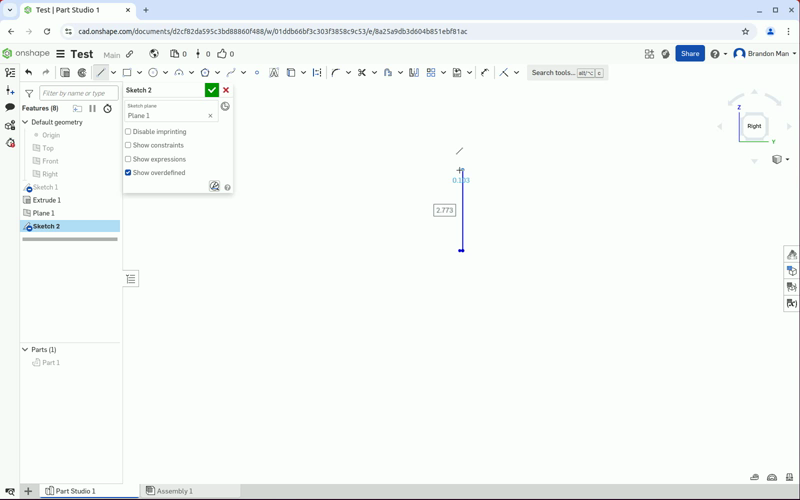
scroll(6)
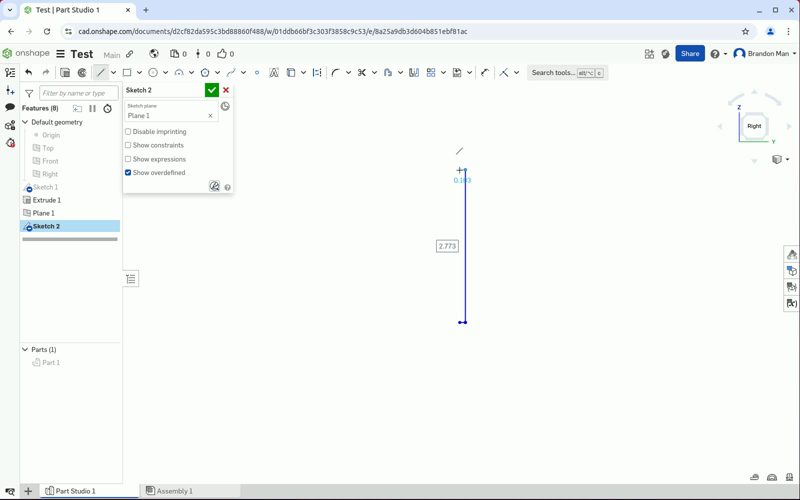
click(459, 169)
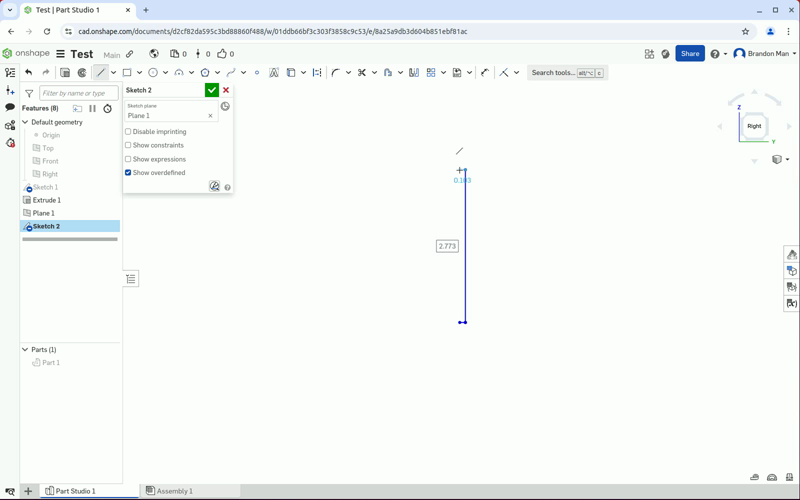
scroll(-6)
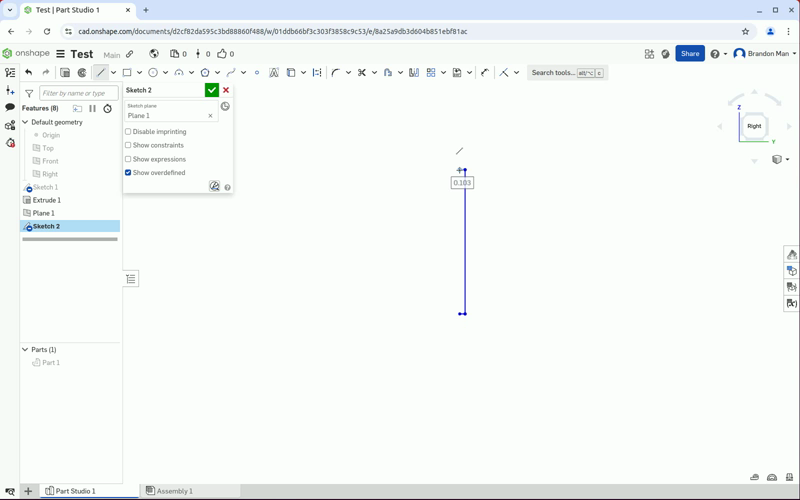
scroll(-6)
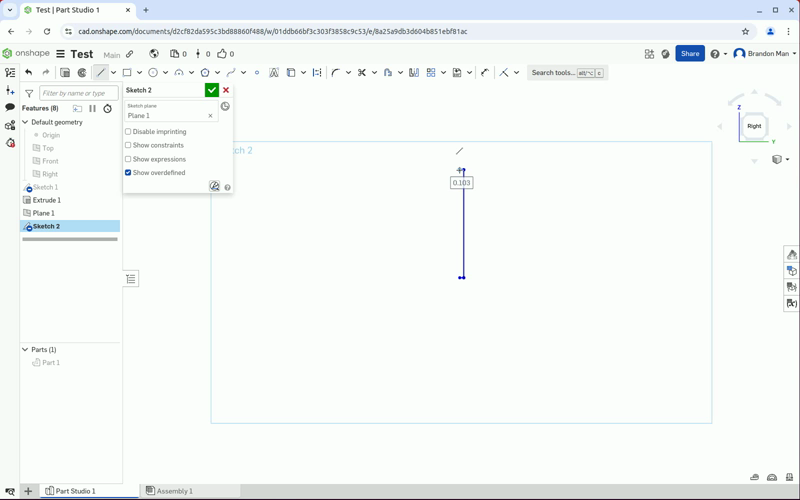
scroll(-6)
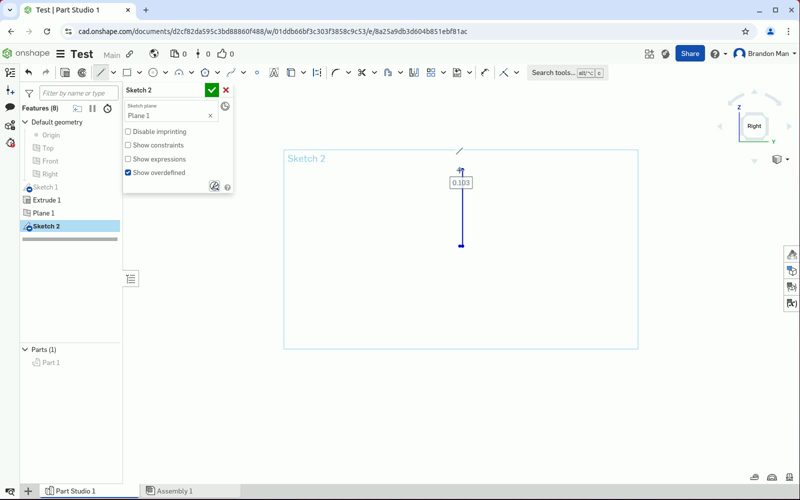
scroll(-6)
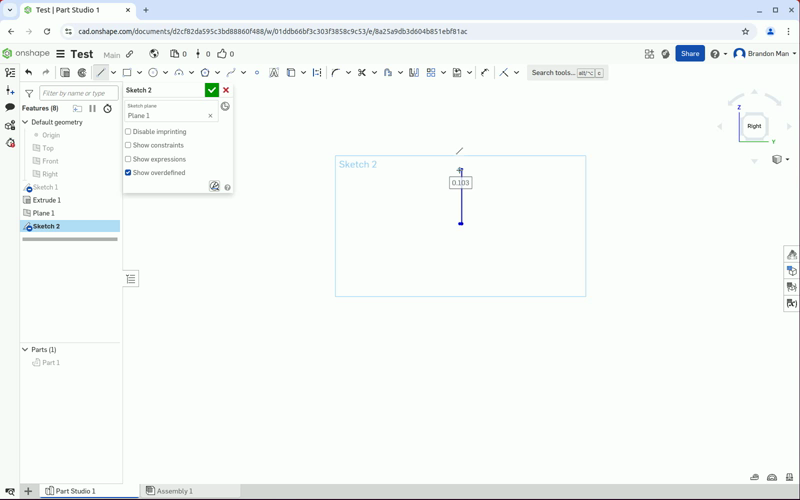
scroll(-6)
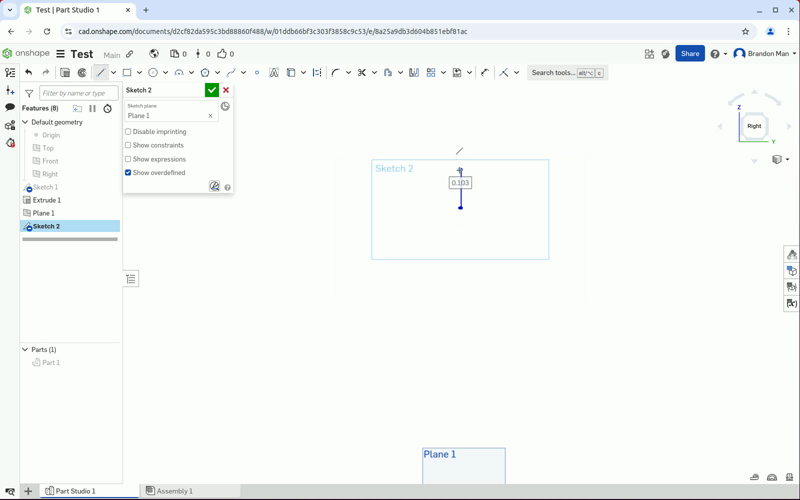
scroll(-6)
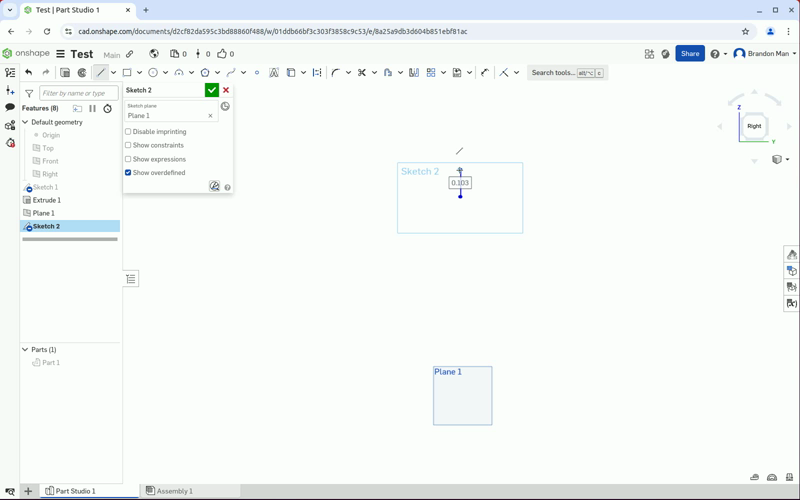
scroll(-6)
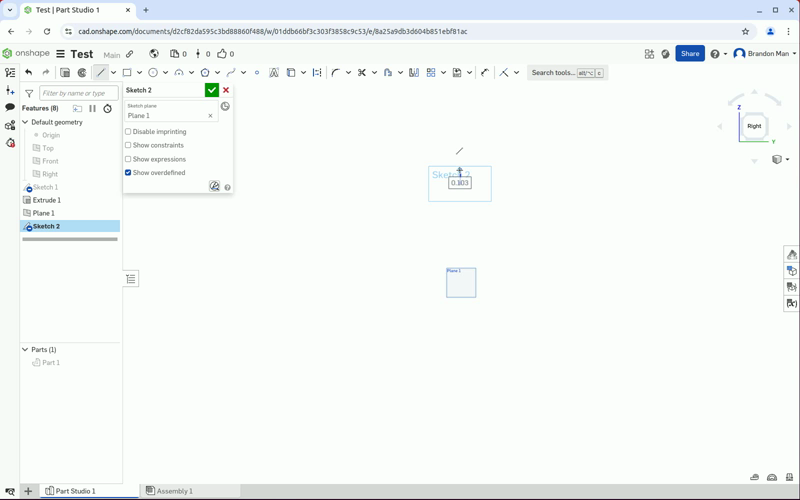
key_up(shift)
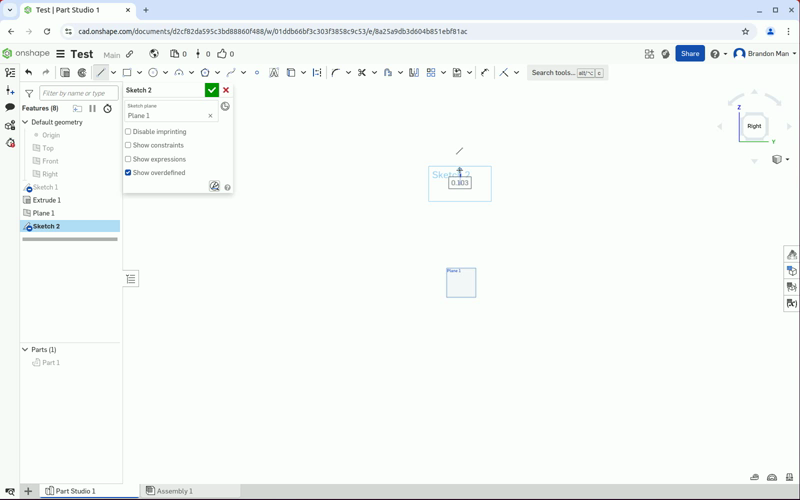
mouse_move(489, 169)
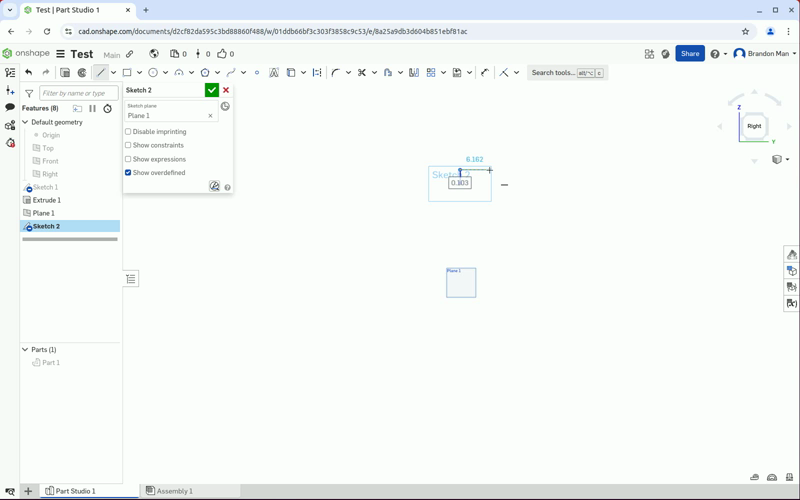
key_down(shift)
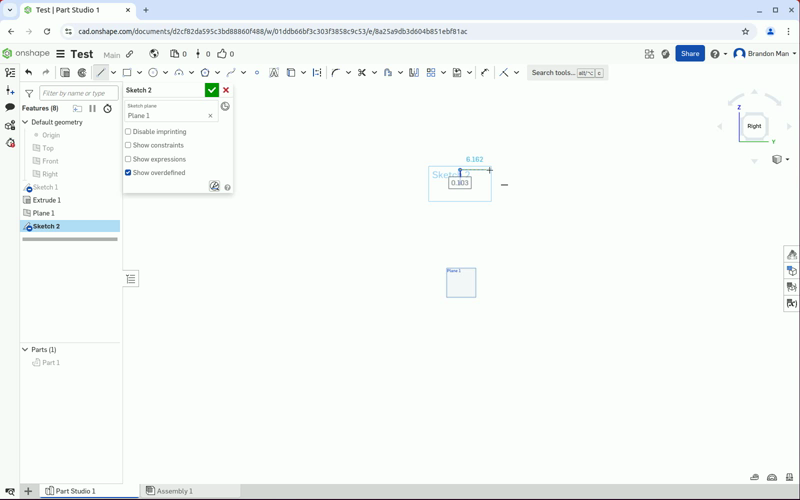
mouse_move(459, 183)
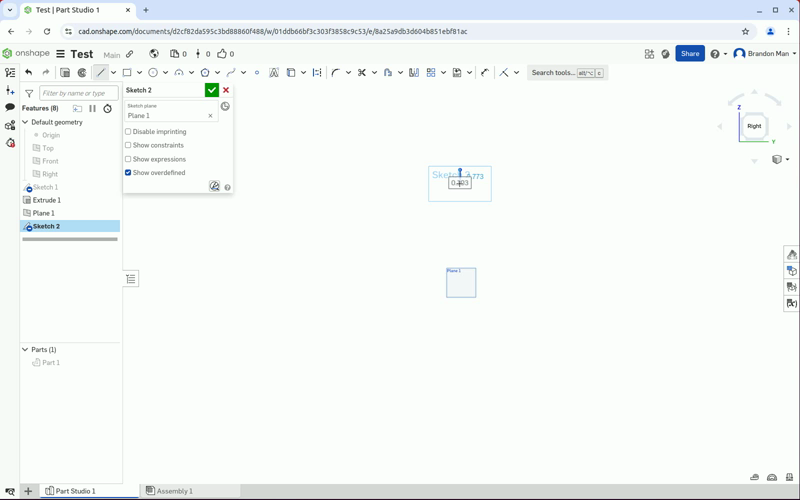
scroll(6)
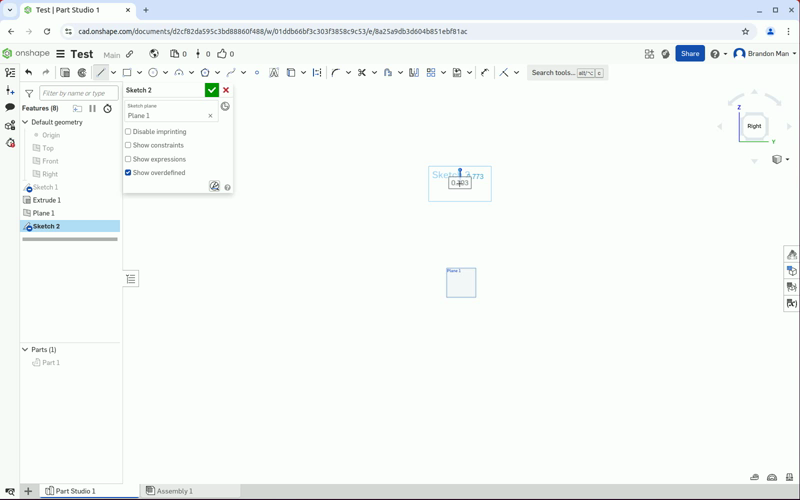
scroll(6)
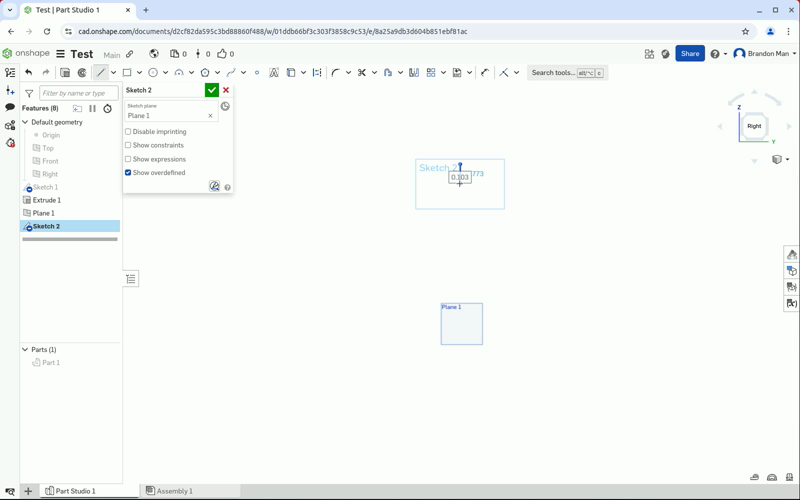
scroll(6)
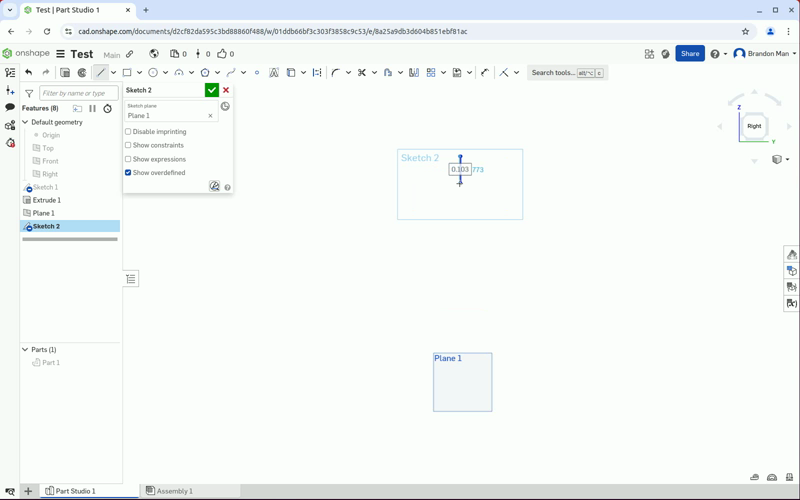
scroll(6)
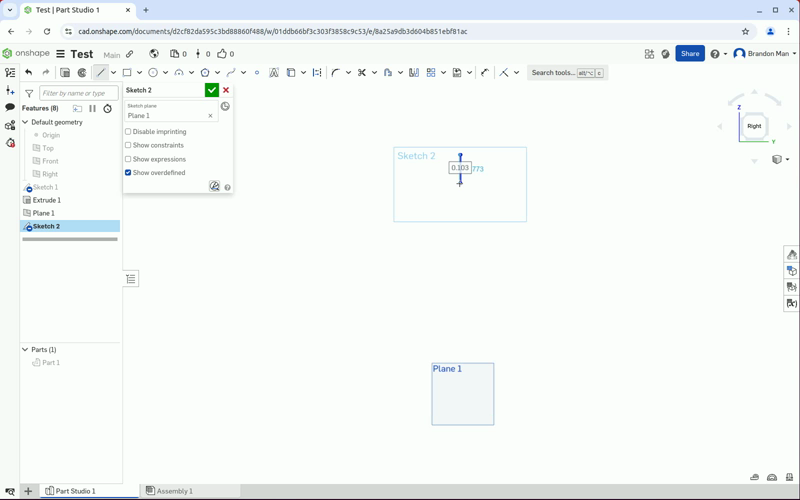
scroll(6)
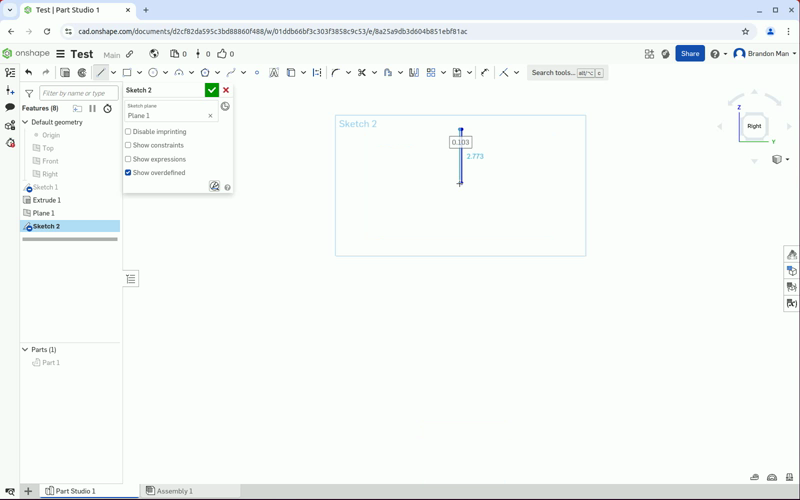
scroll(6)
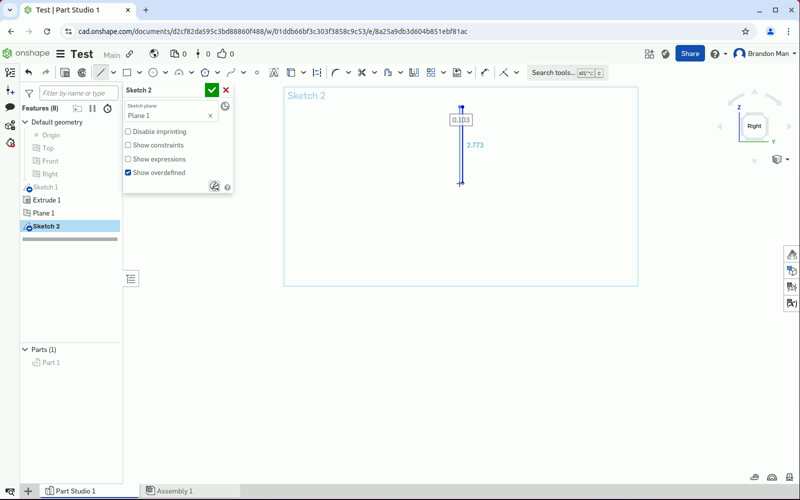
scroll(6)
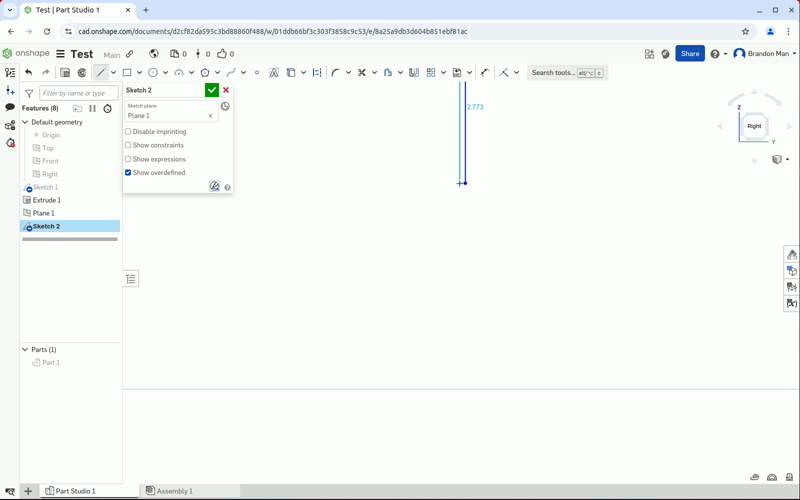
key_up(shift)
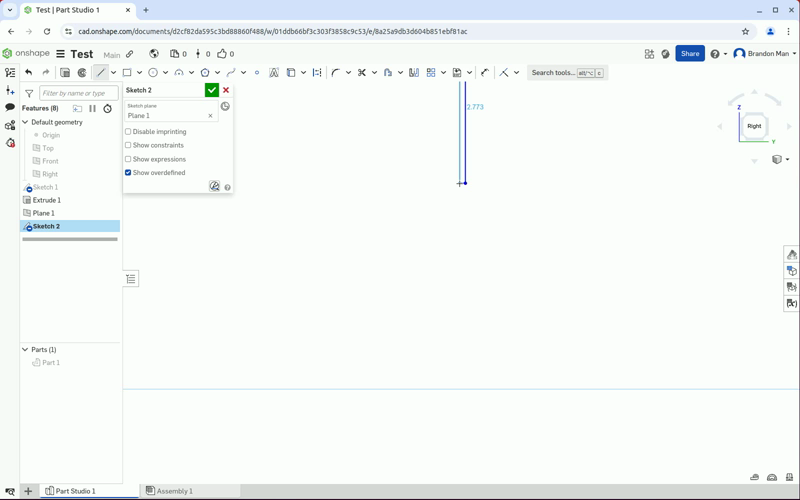
click(459, 183)
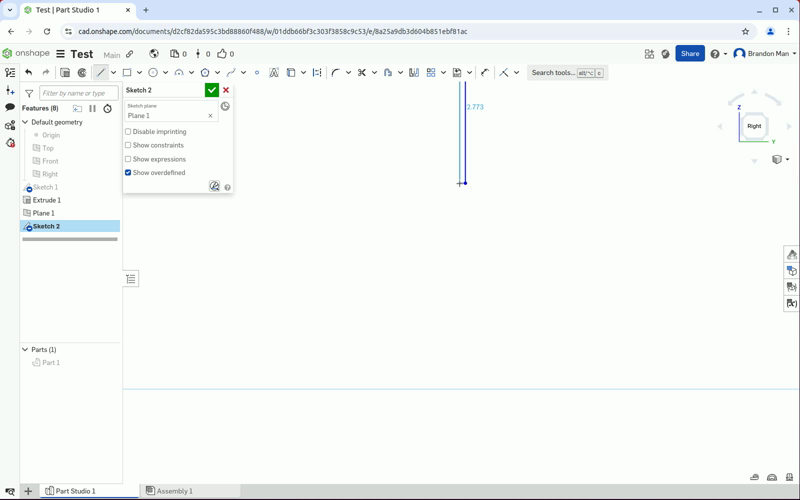
scroll(-6)
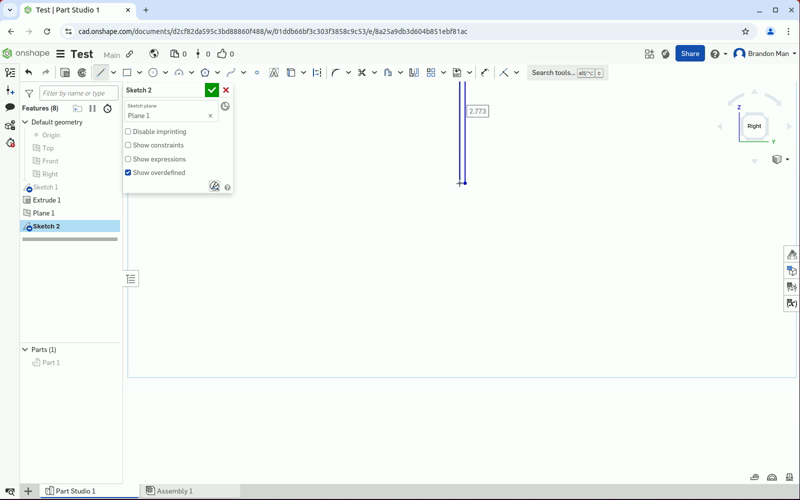
scroll(-6)
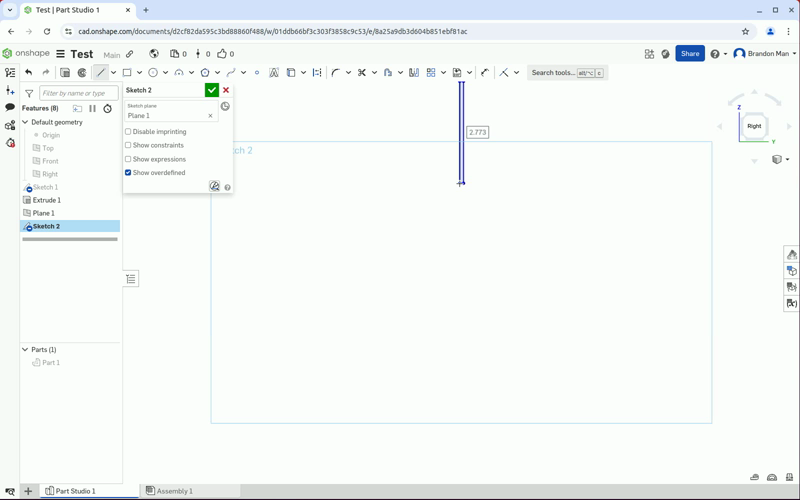
scroll(-6)
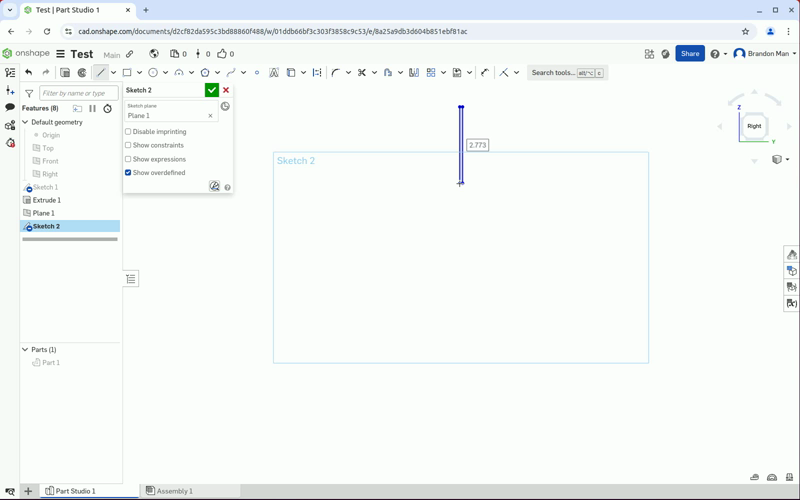
scroll(-6)
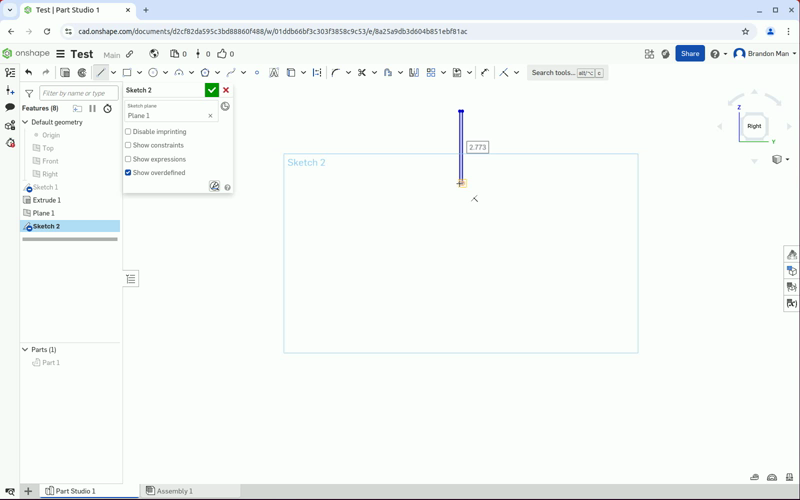
scroll(-6)
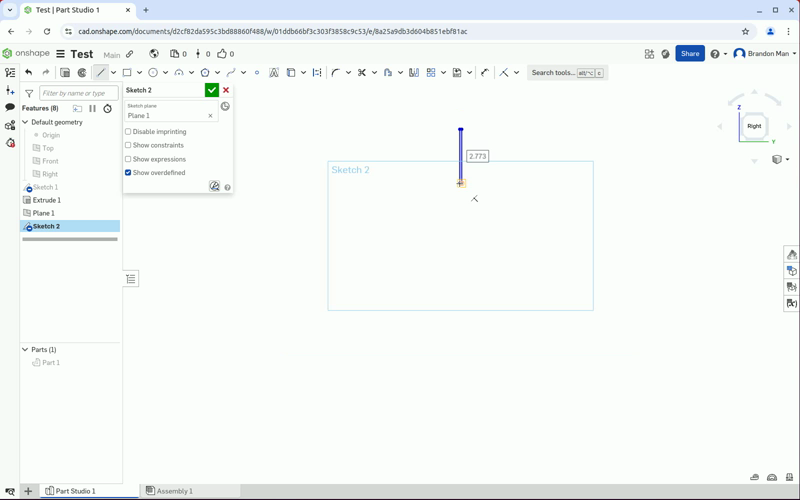
scroll(-6)
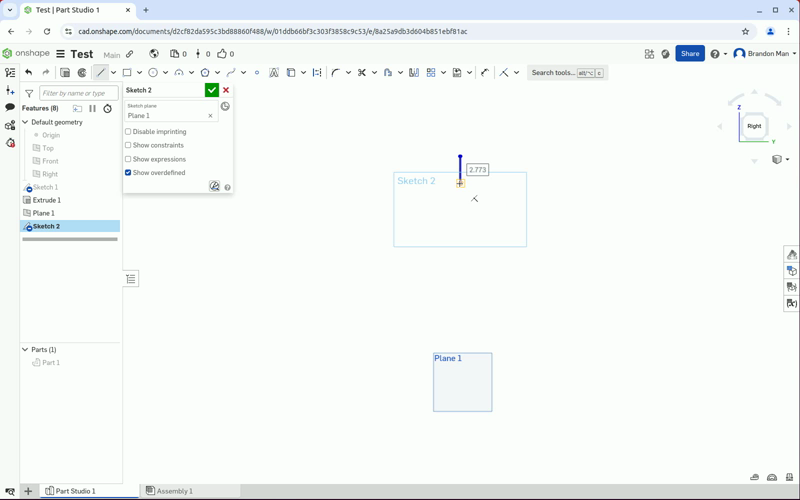
scroll(-6)
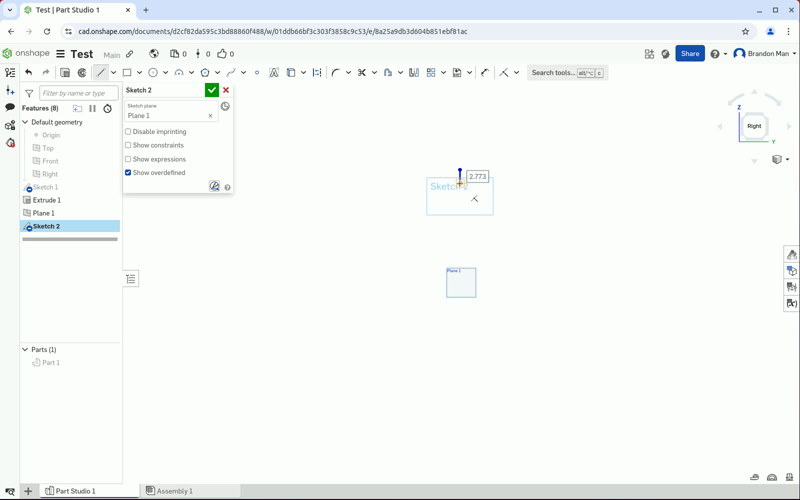
key(esc)
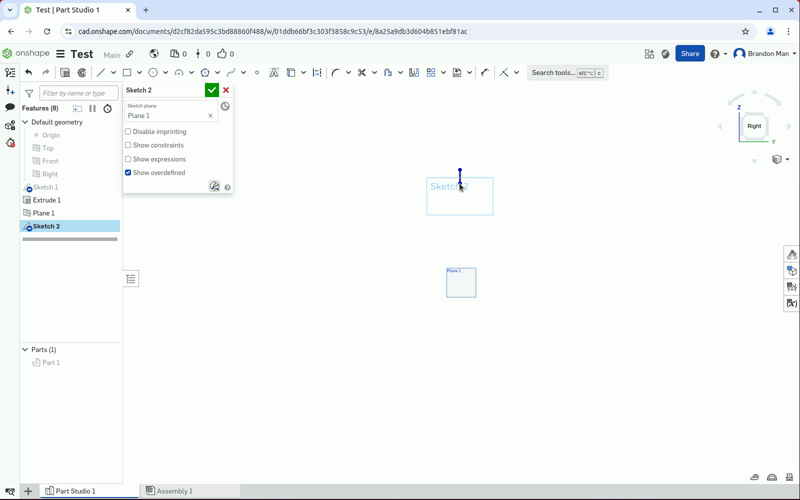
mouse_move(460, 173)
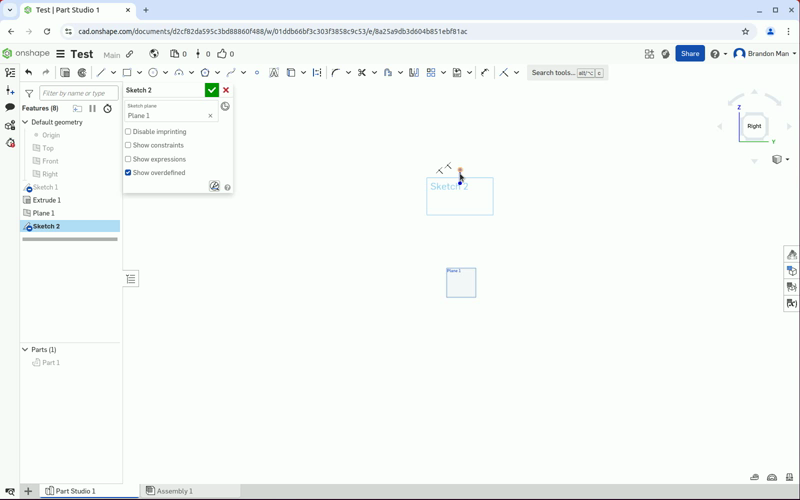
scroll(6)
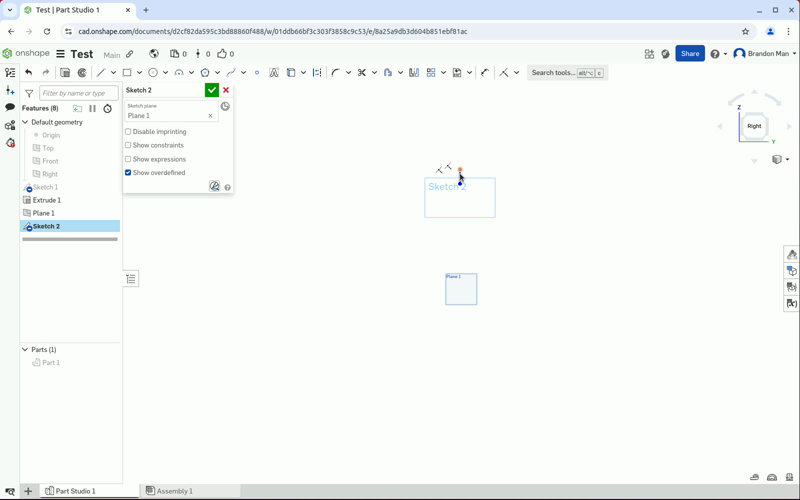
scroll(6)
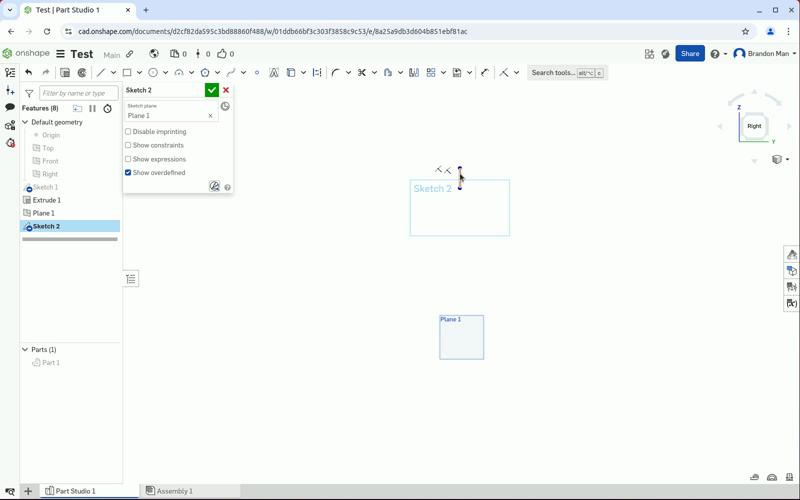
scroll(6)
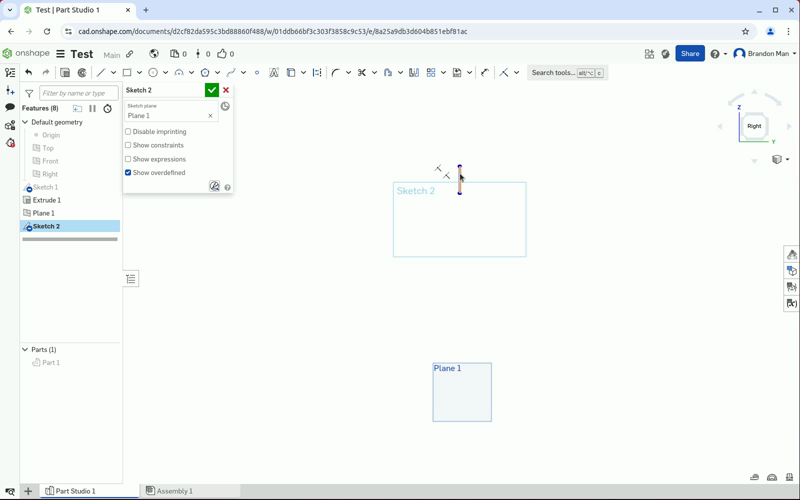
scroll(6)
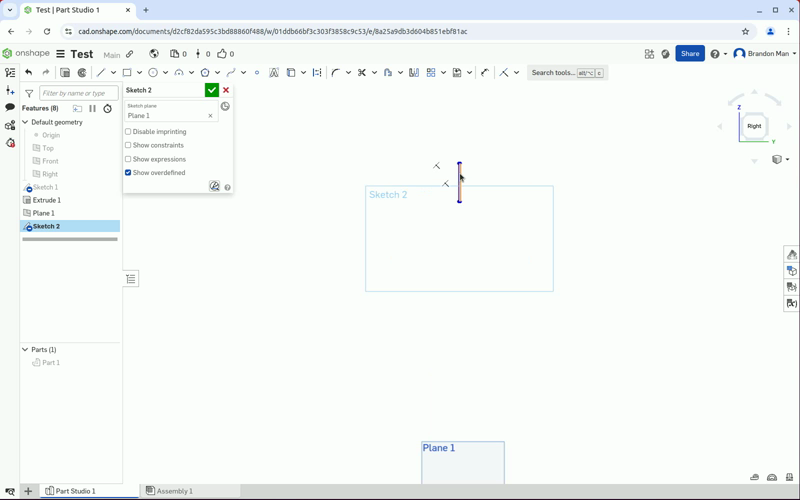
scroll(6)
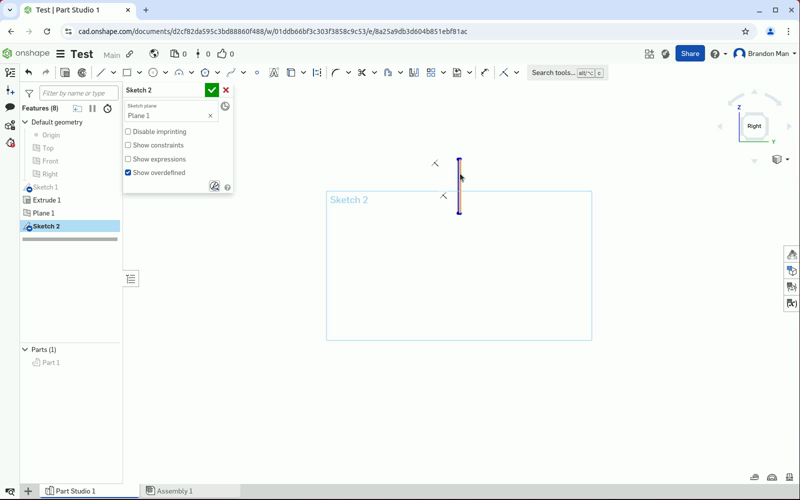
scroll(6)
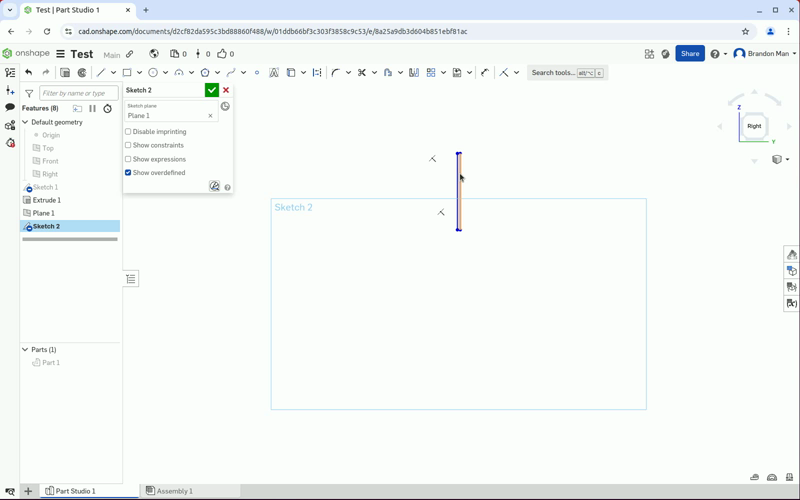
scroll(6)
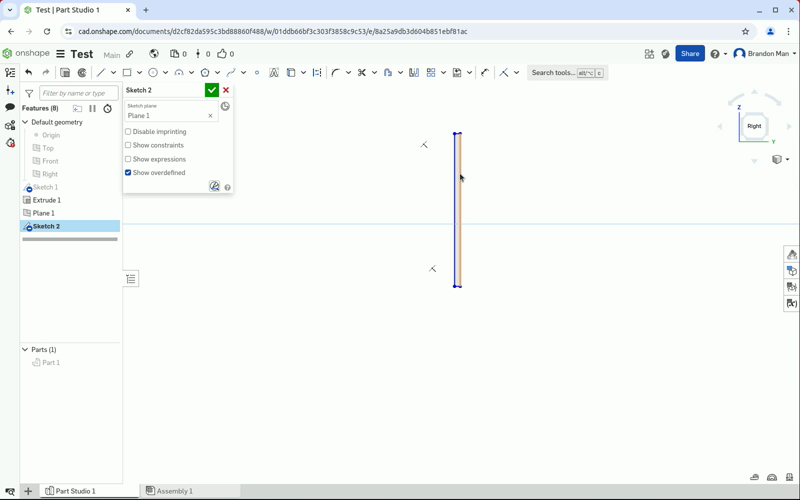
click(460, 173)
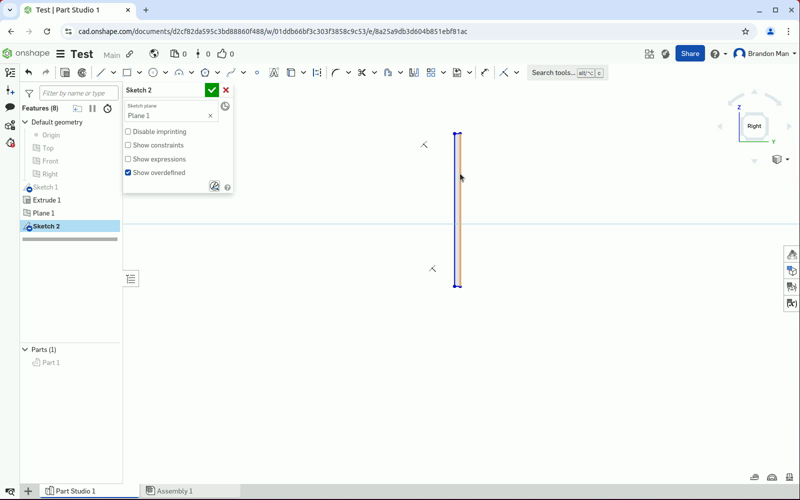
scroll(-6)
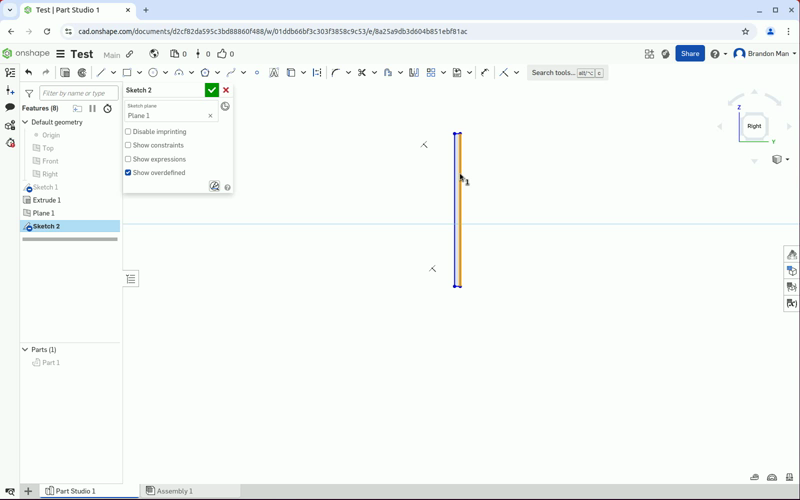
scroll(-6)
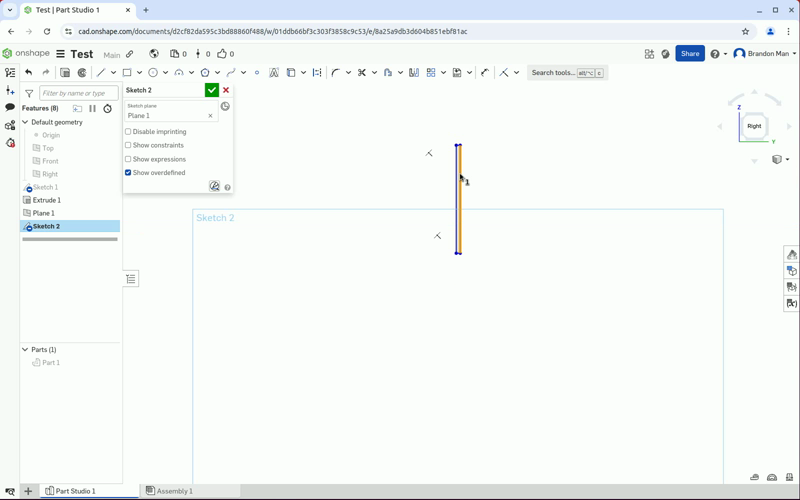
scroll(-6)
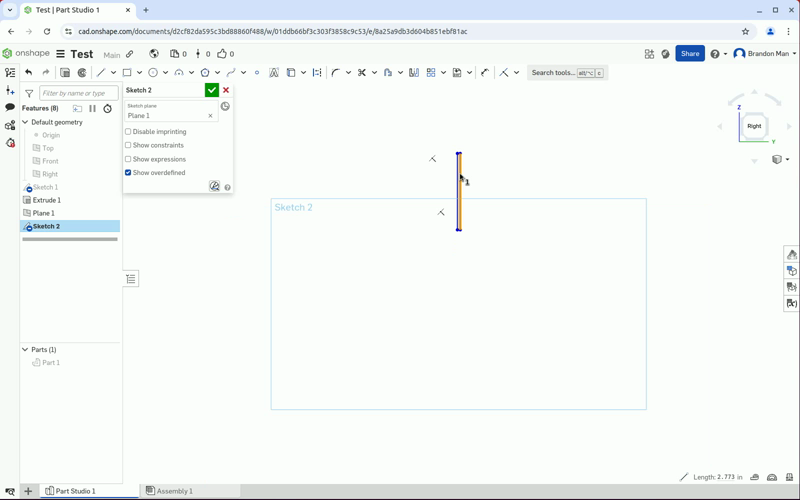
scroll(-6)
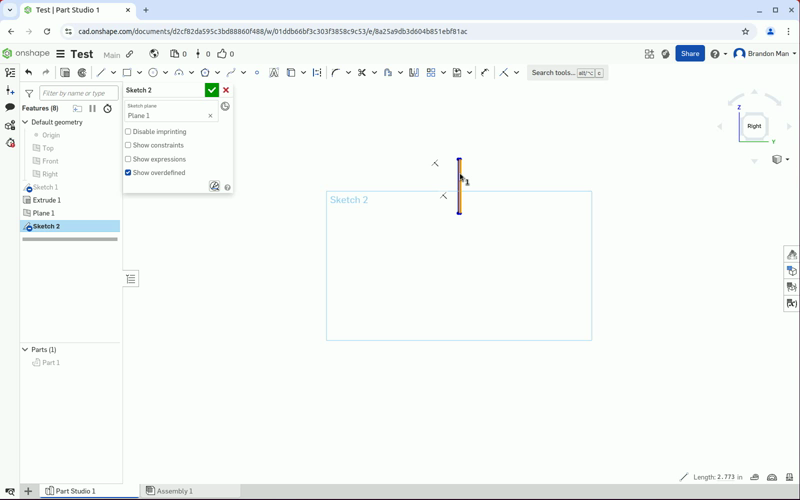
scroll(-6)
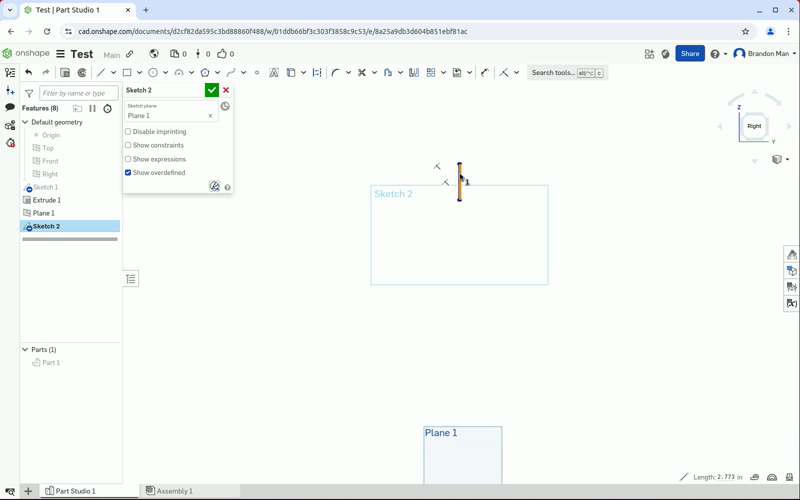
scroll(-6)
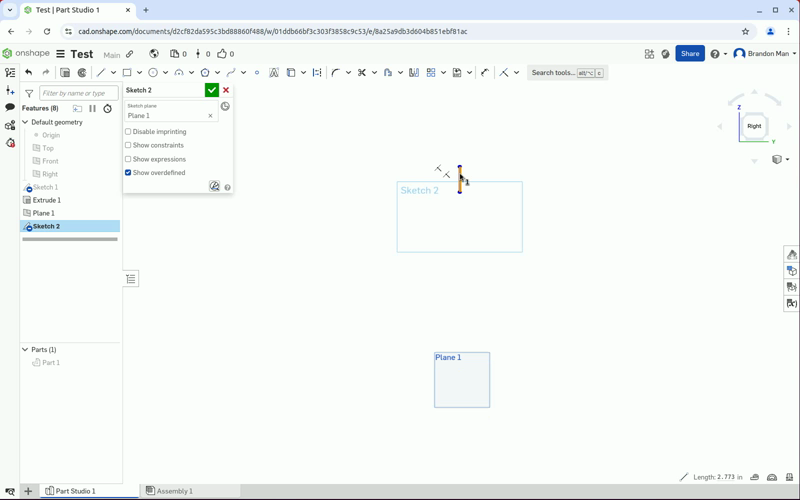
scroll(-6)
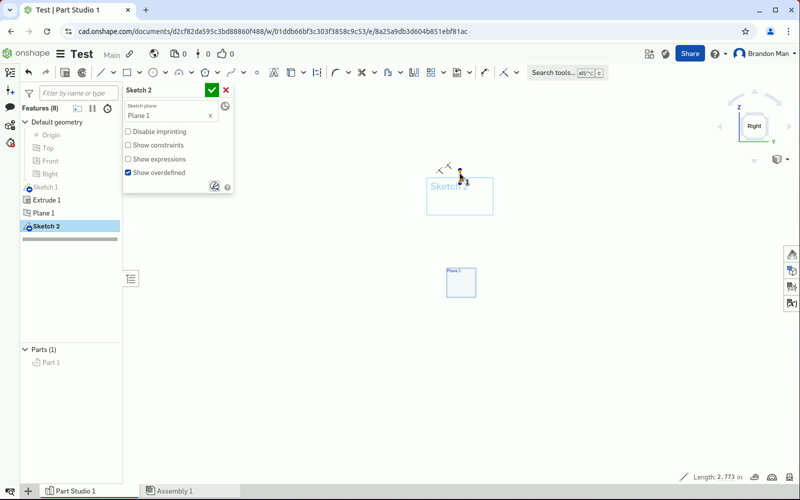
mouse_move(73, 352)
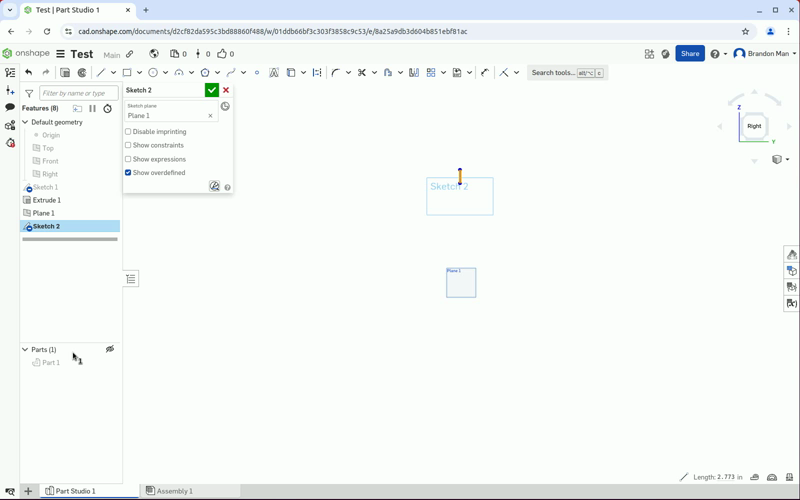
key(shift+y)
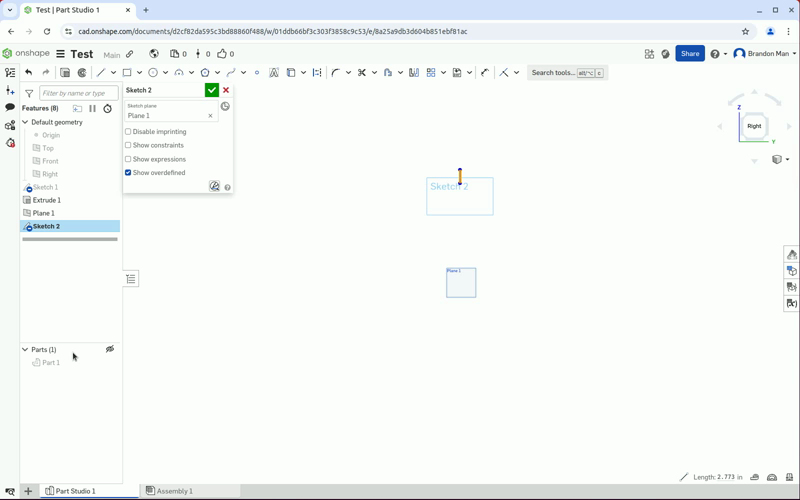
key(shift+e)
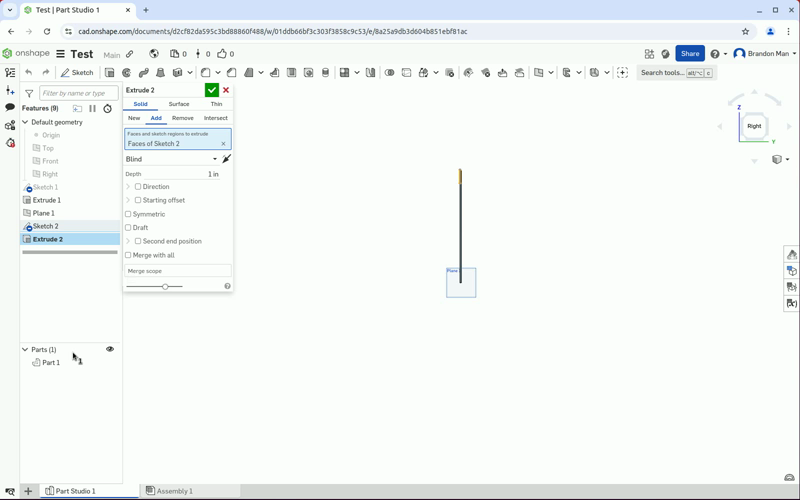
mouse_move(143, 106)
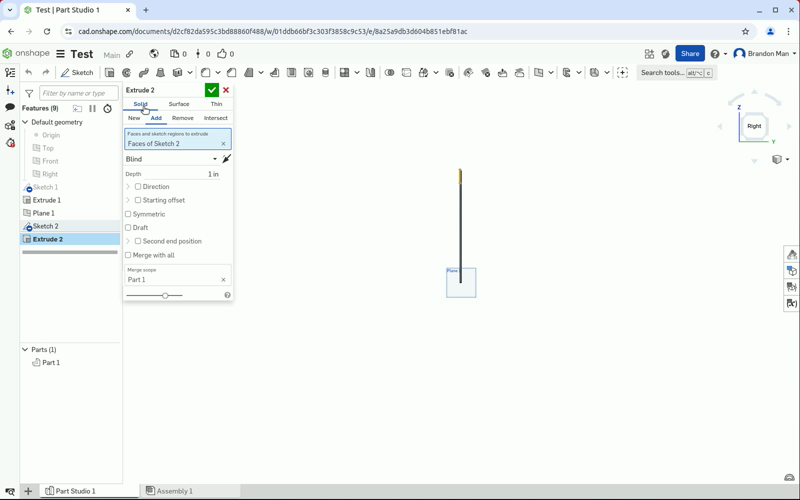
click(143, 106)
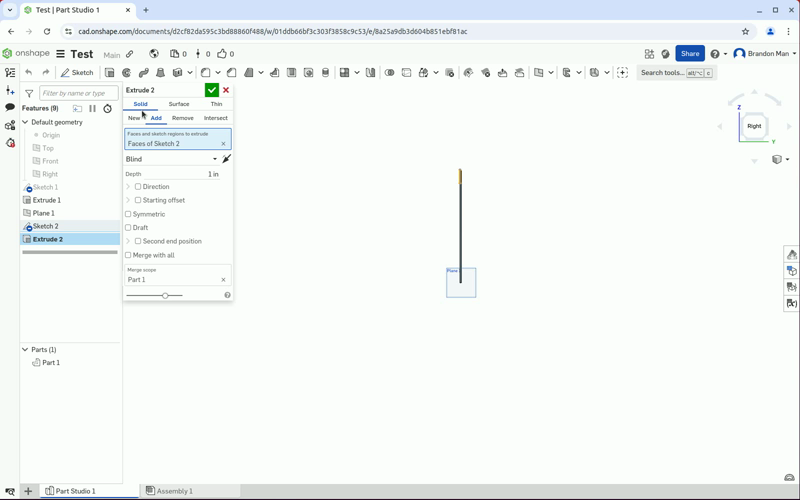
mouse_move(137, 120)
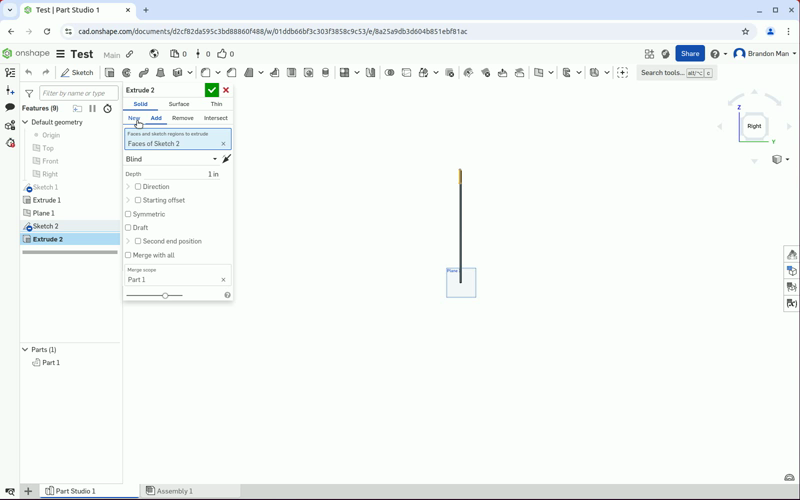
click(137, 120)
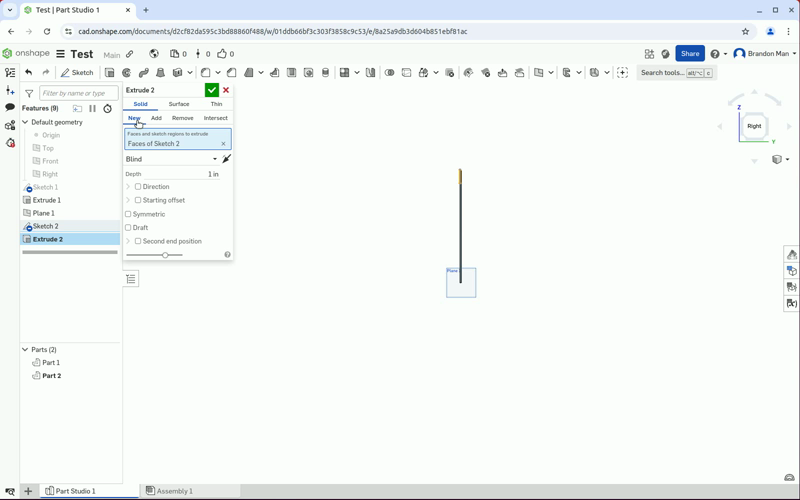
key(tab, 4)
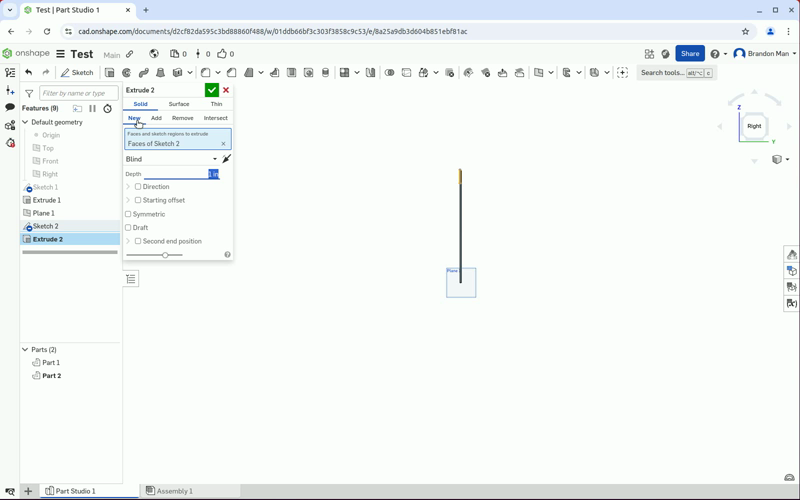
text(7.462)
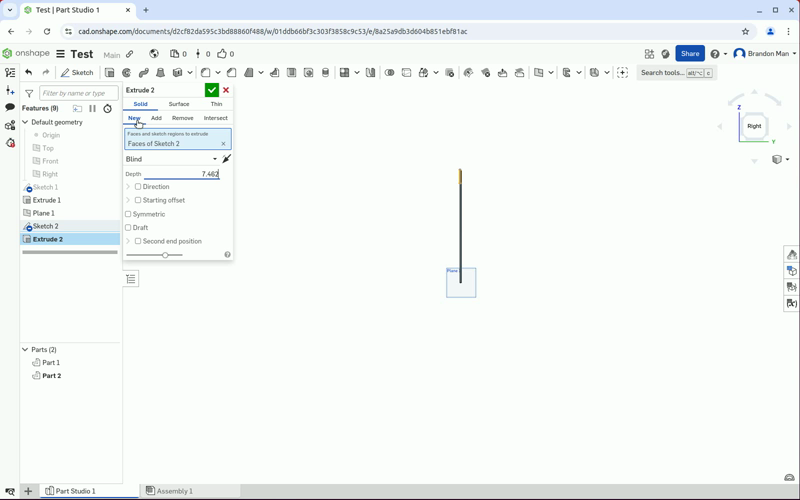
key(enter)
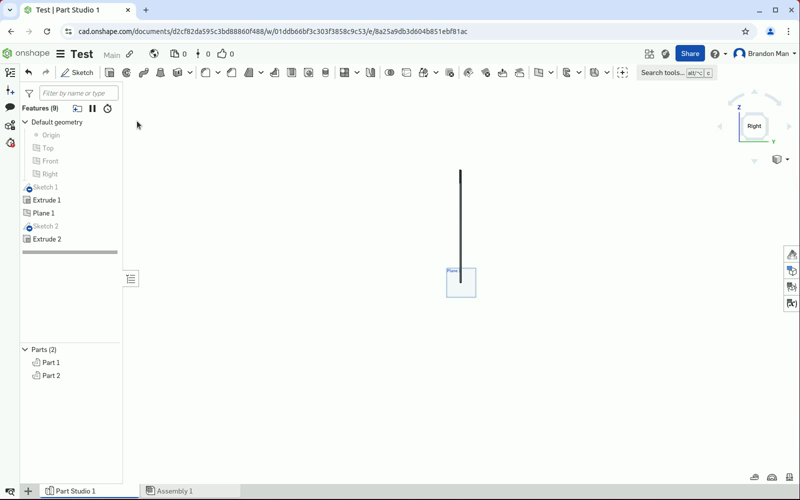
key(shift+h)
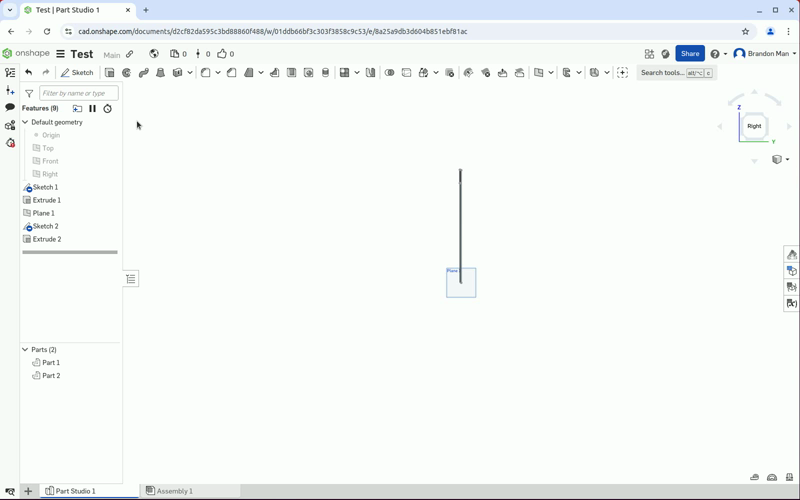
key(shift+h)
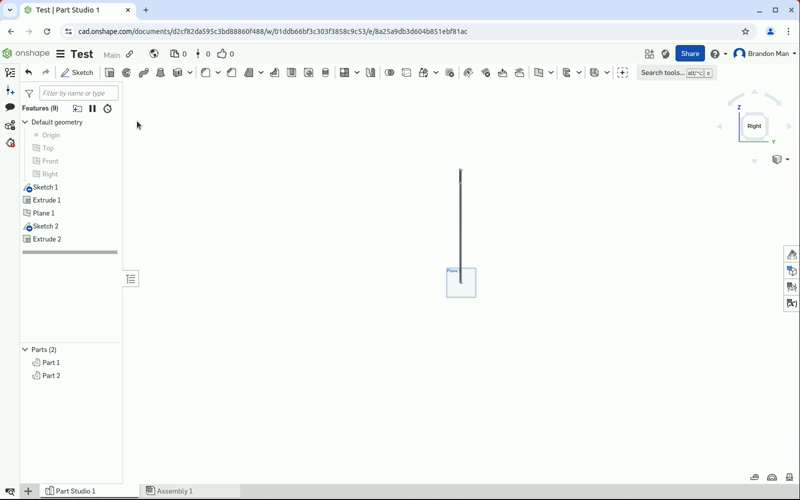
key(shift+7)
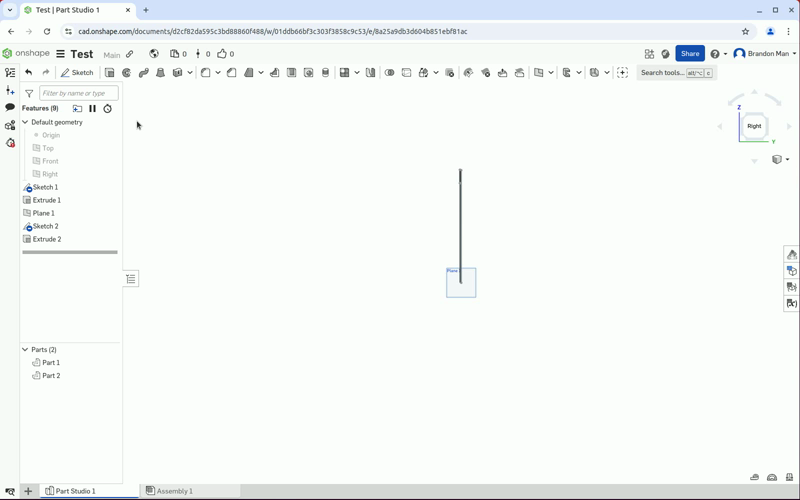
key(right, 2)
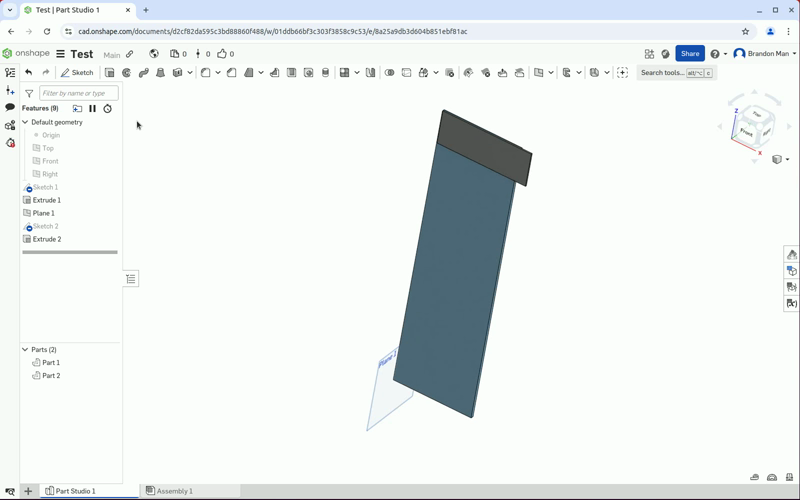
key(down, 2)
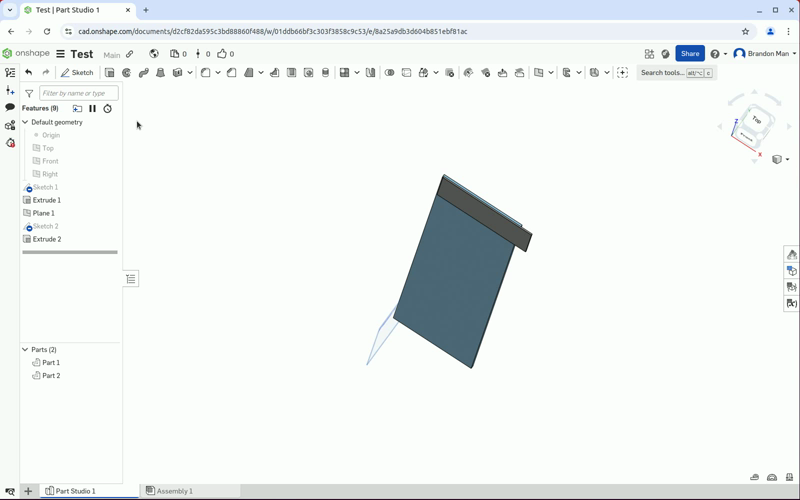
key(up, 2)
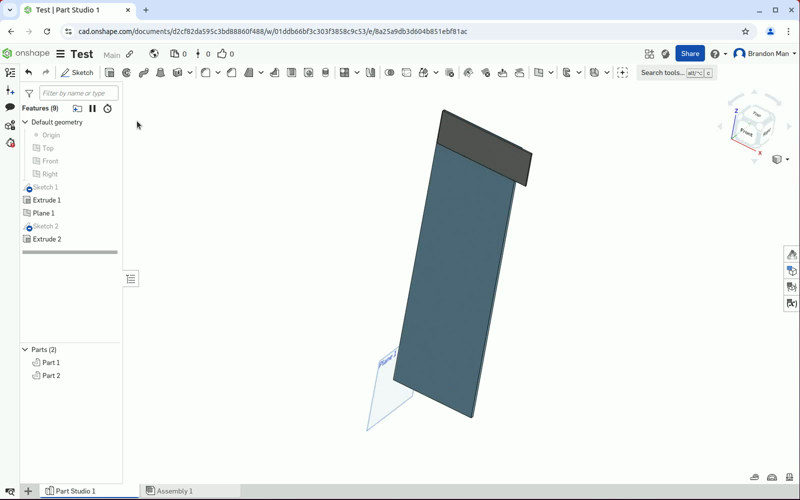
key(left, 2)
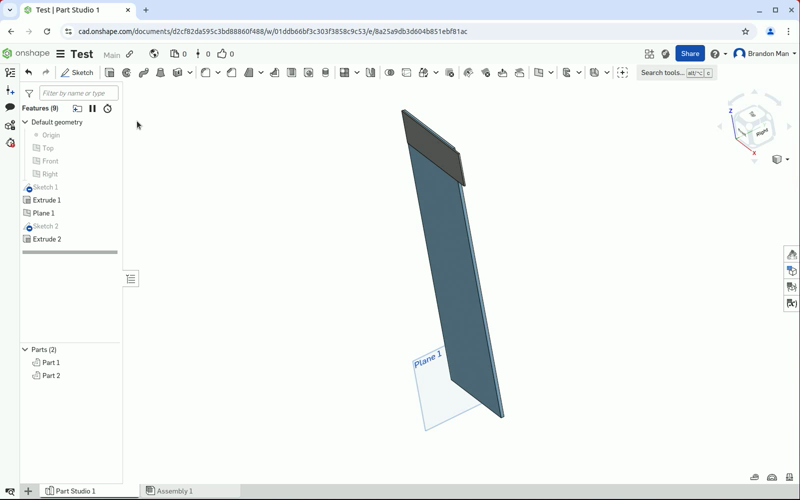
mouse_move(73, 189)
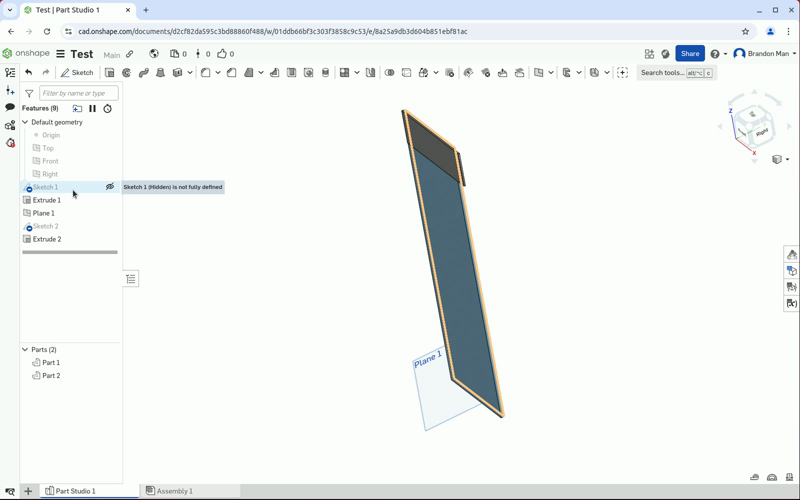
click(73, 189)